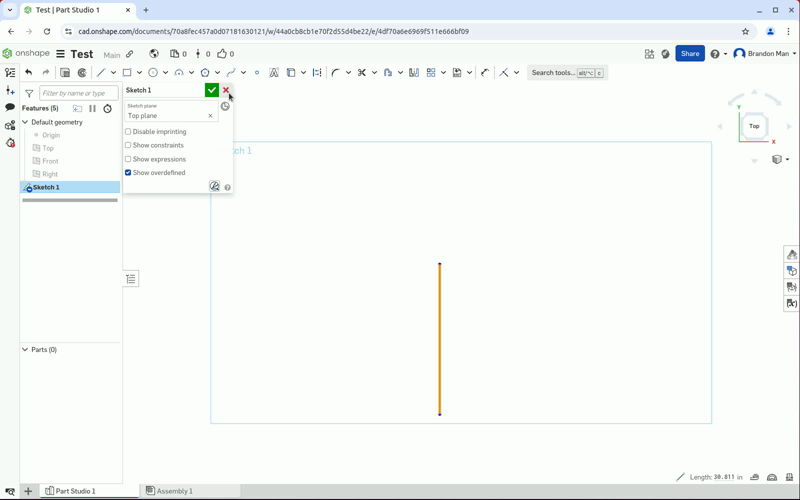
key(shift+h)
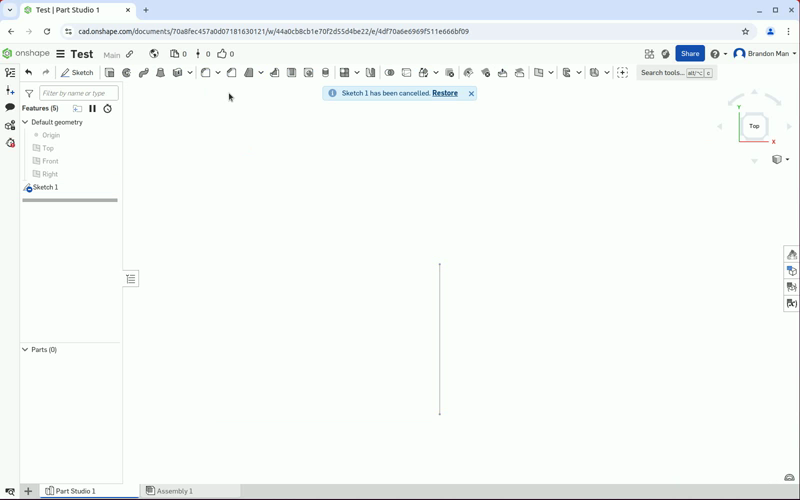
key(shift+s)
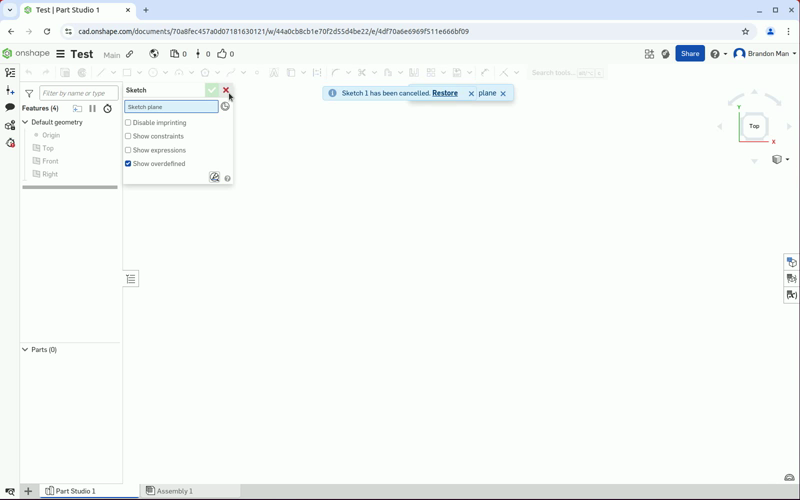
mouse_move(73, 150)
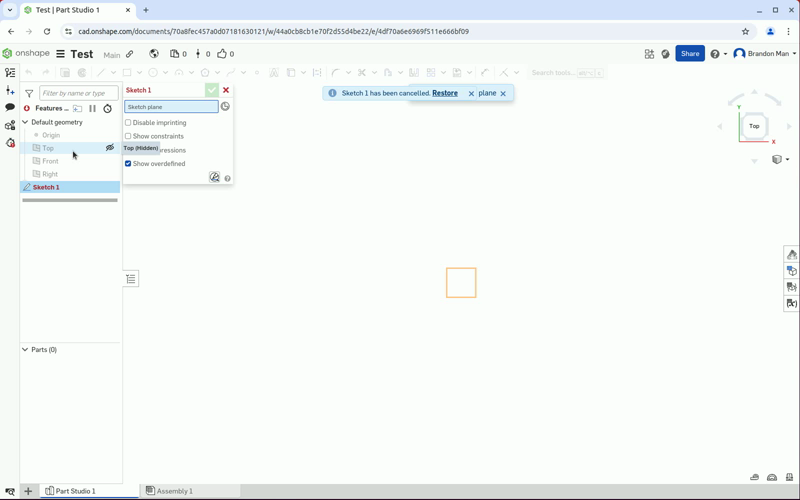
click(73, 150)
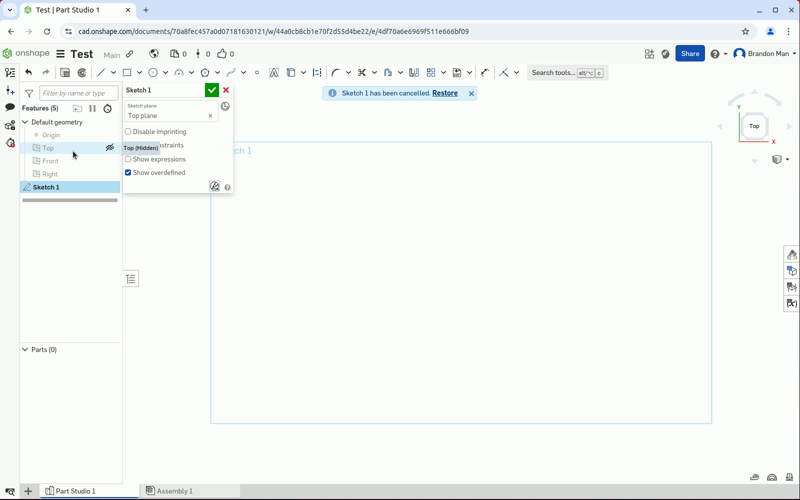
mouse_move(73, 352)
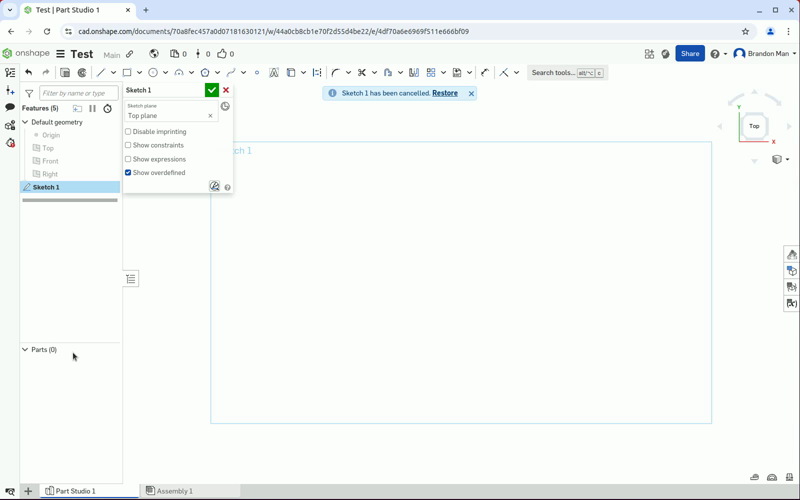
key(y)
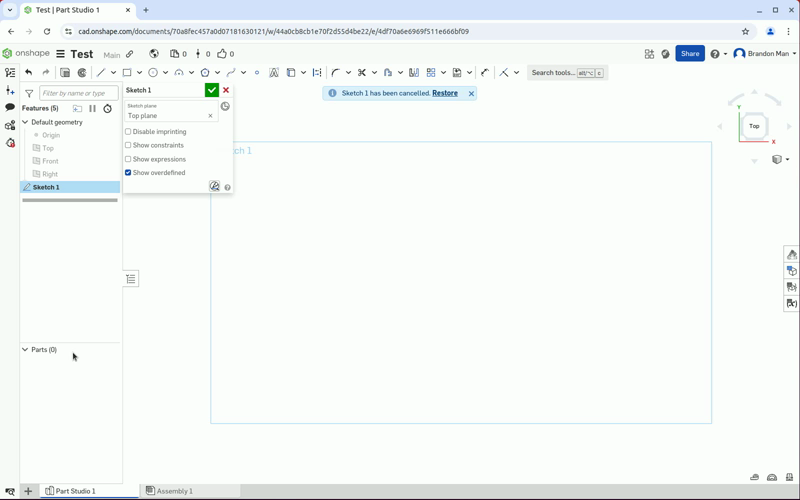
key(l)
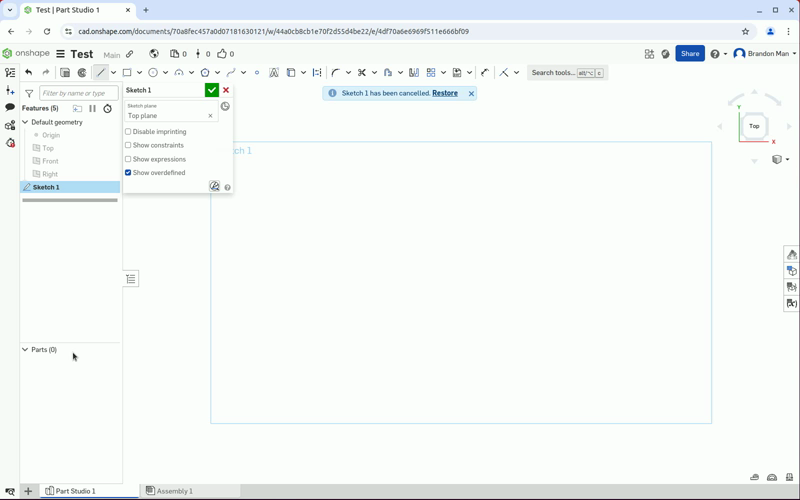
key_down(shift)
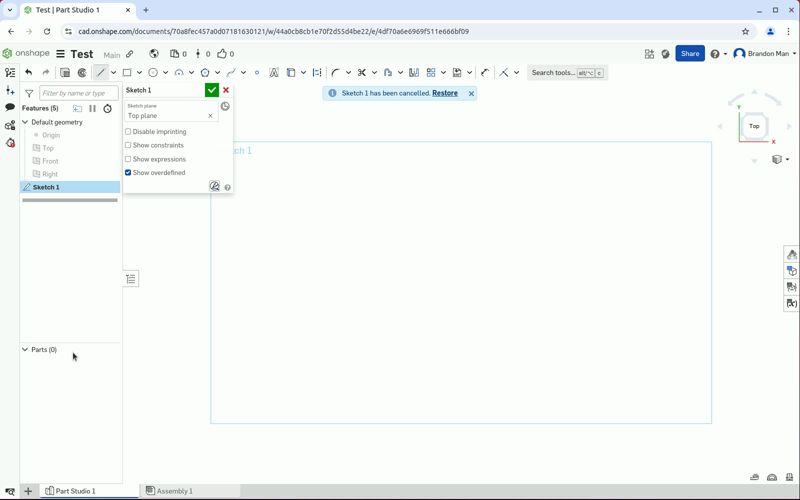
mouse_move(348, 395)
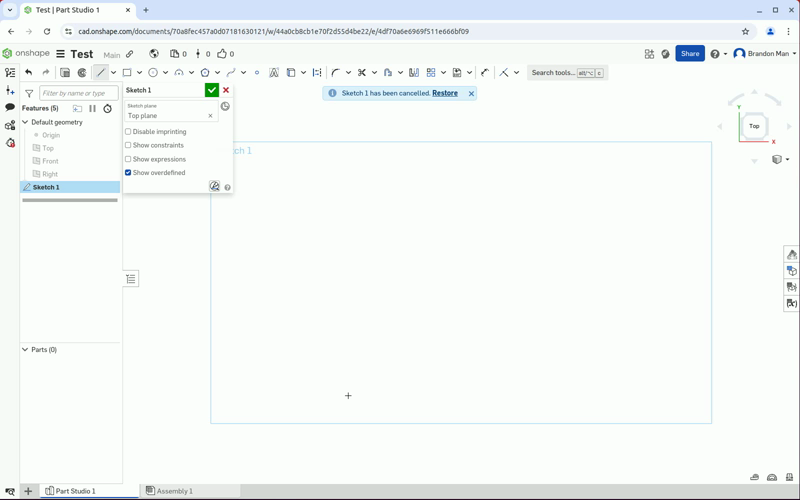
click(348, 395)
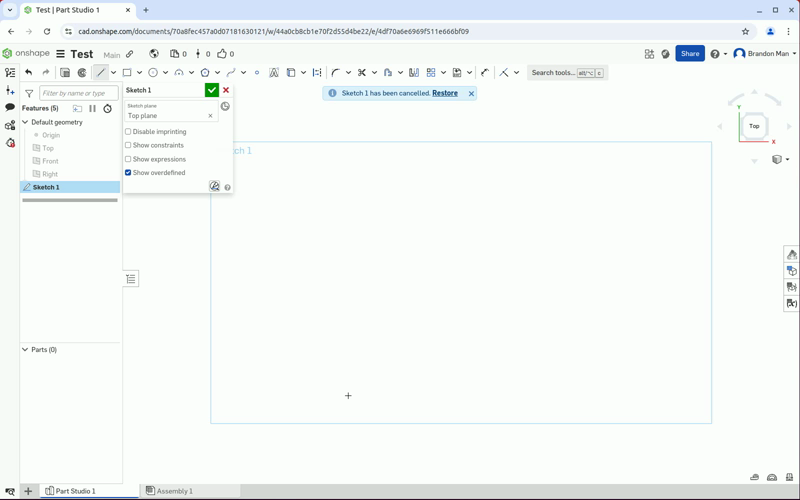
key_up(shift)
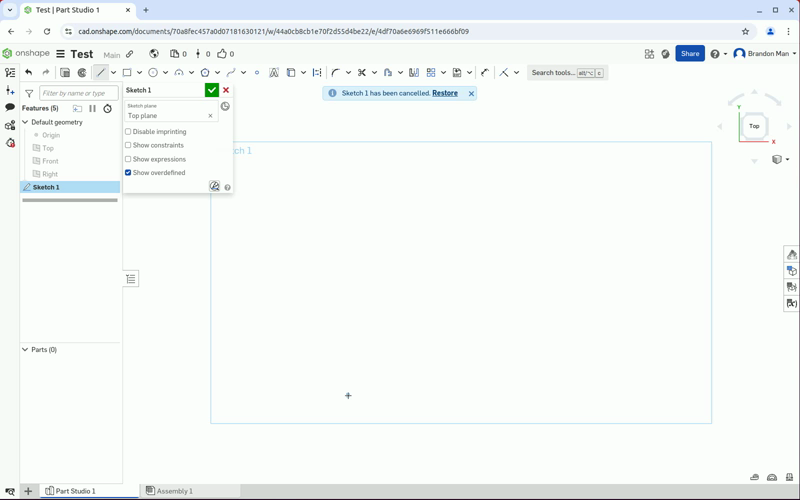
key_down(shift)
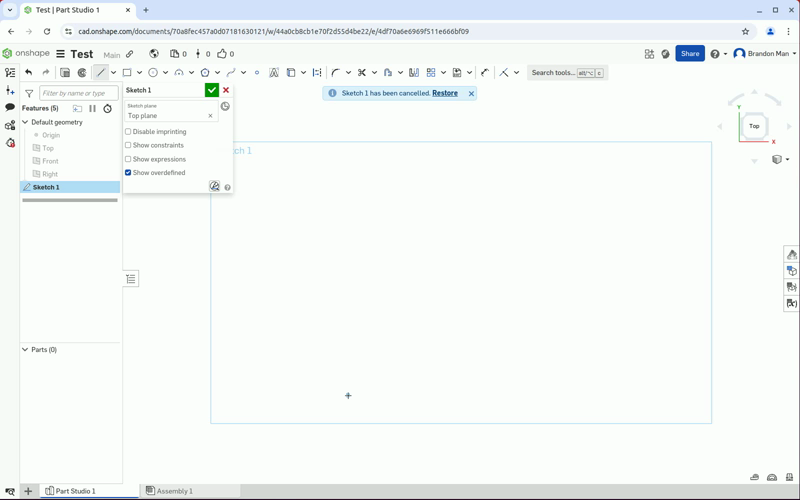
mouse_move(572, 395)
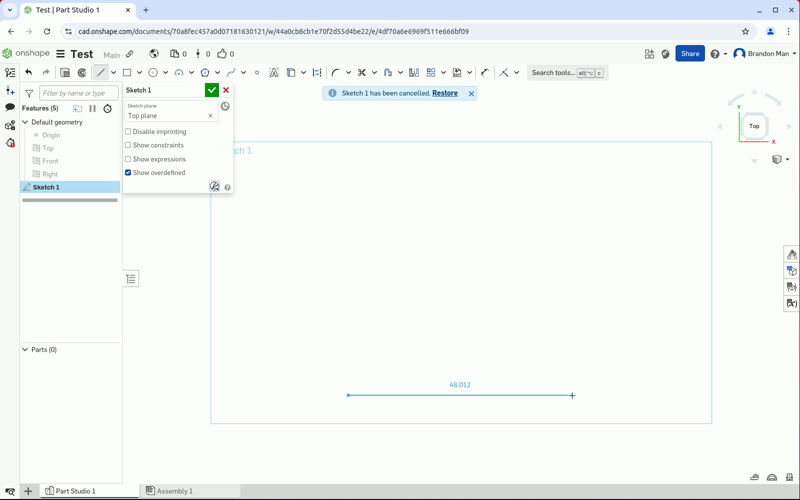
click(572, 395)
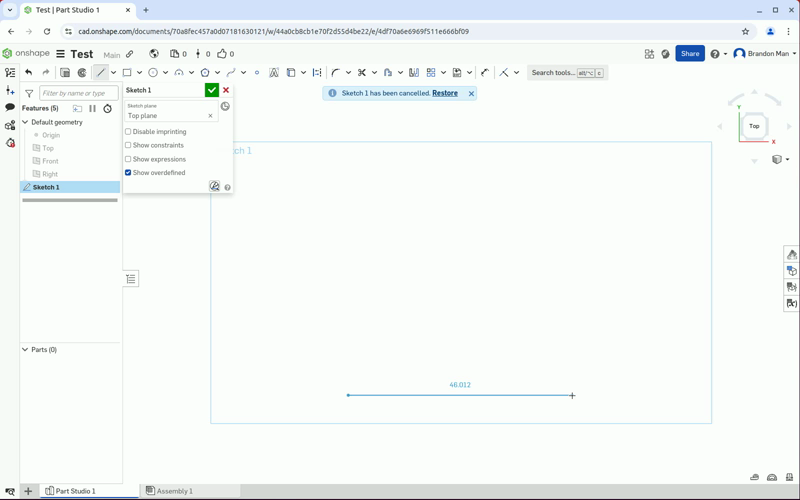
key_up(shift)
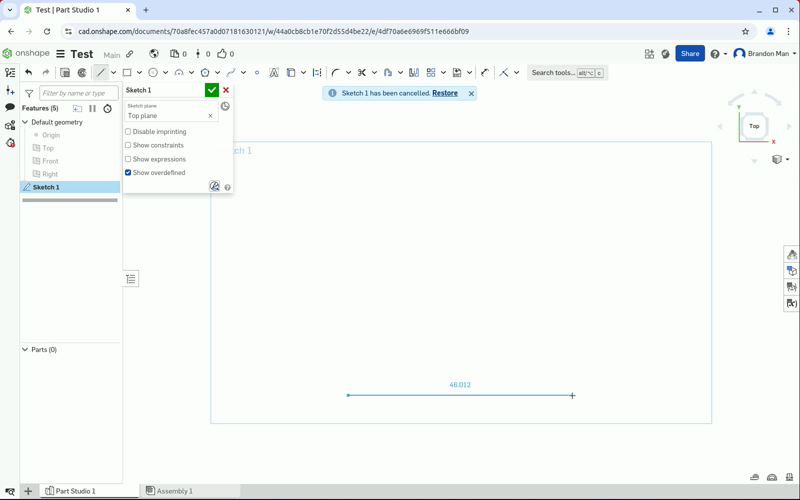
key_down(shift)
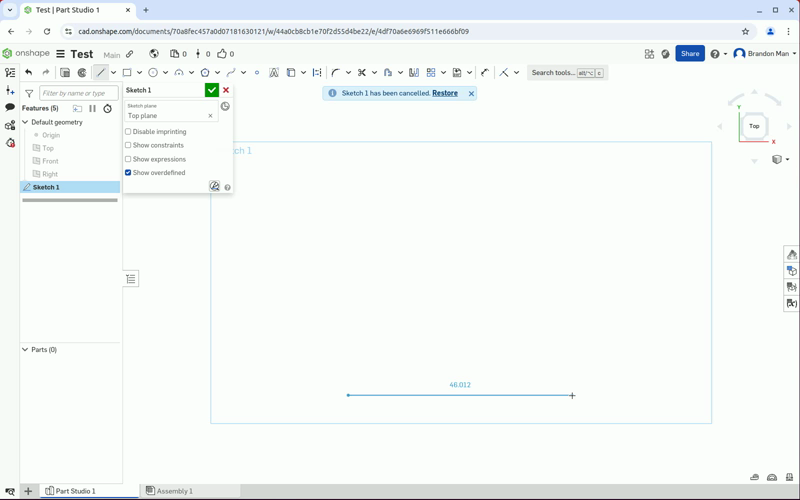
mouse_move(572, 171)
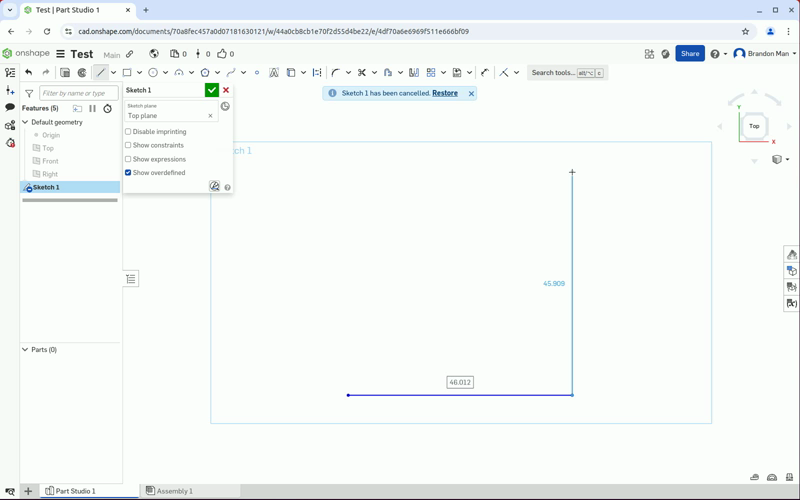
click(572, 171)
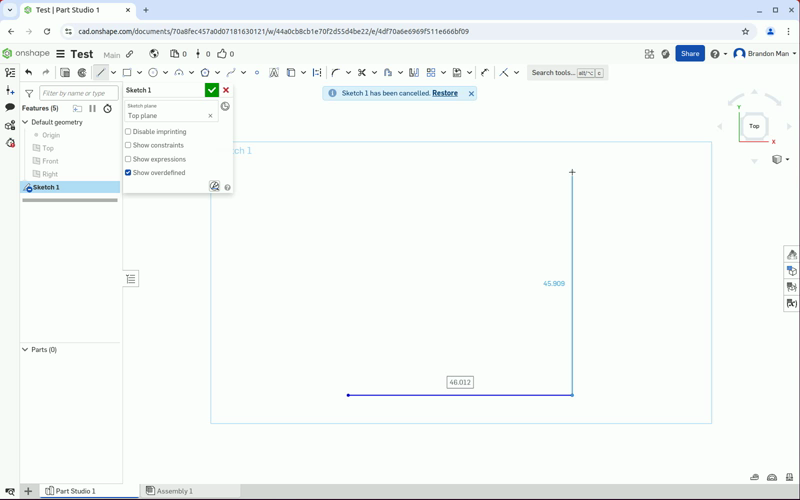
key_up(shift)
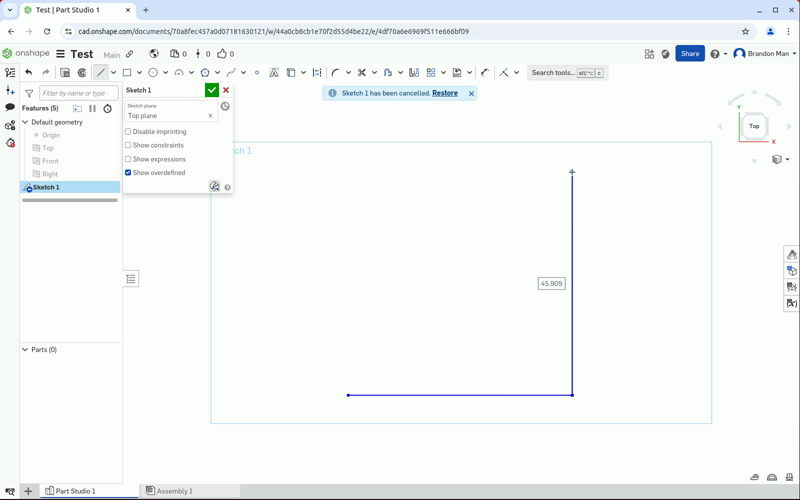
key_down(shift)
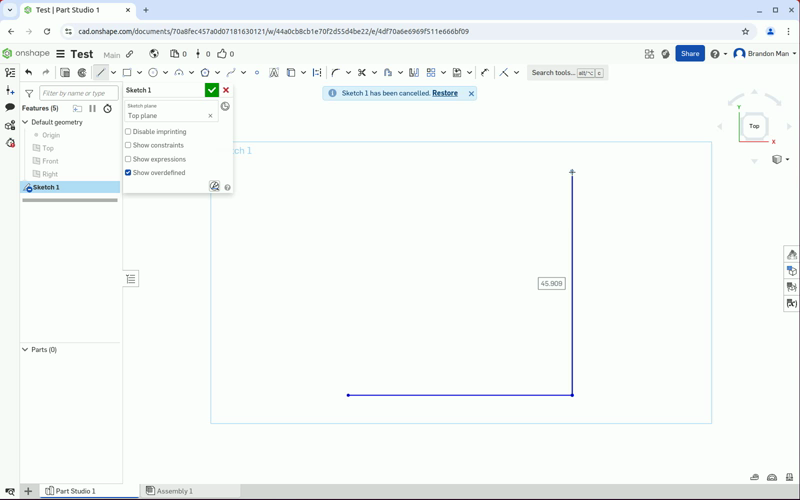
mouse_move(348, 171)
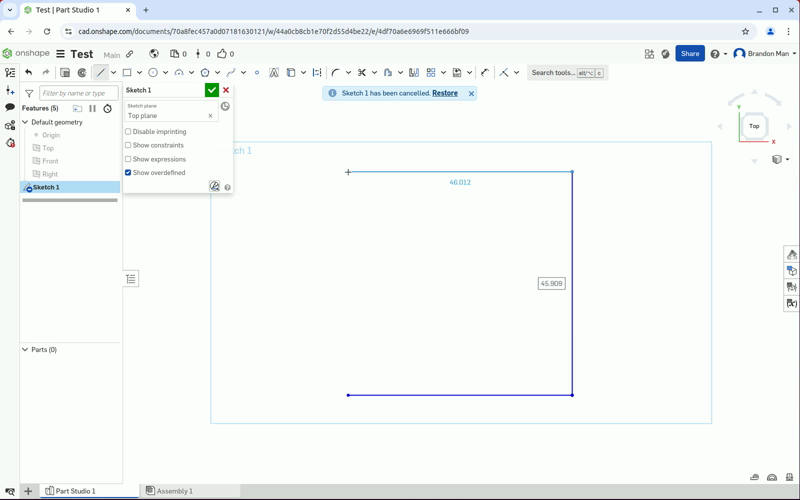
click(348, 171)
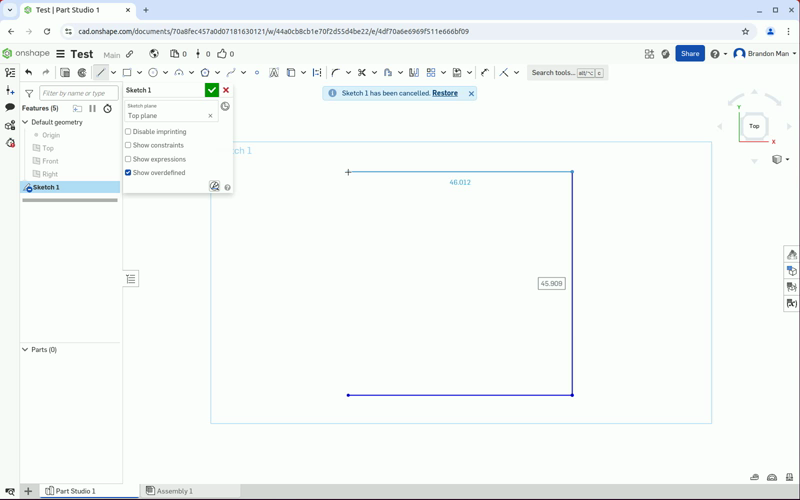
key_up(shift)
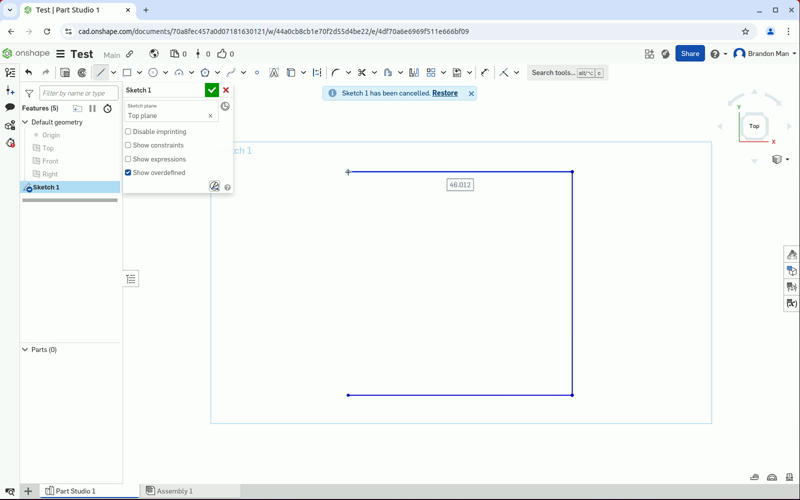
key_down(shift)
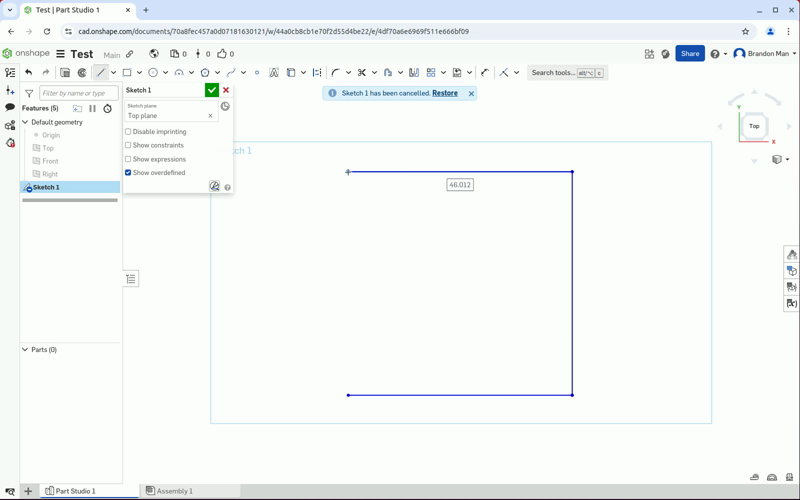
mouse_move(348, 395)
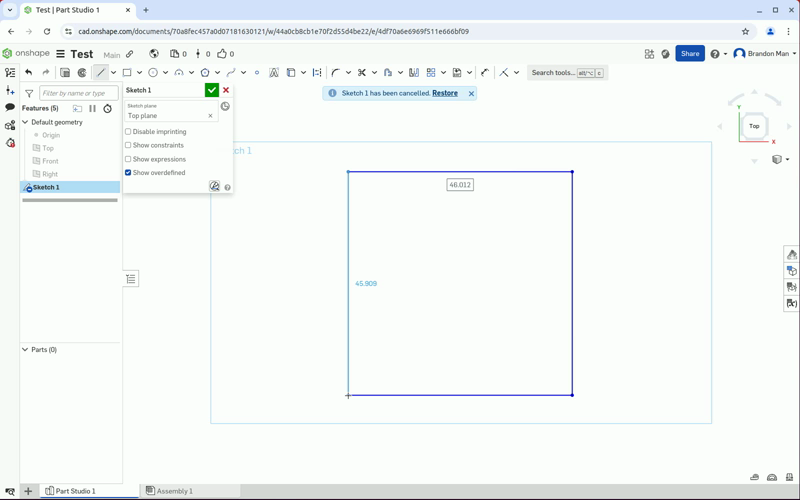
key_up(shift)
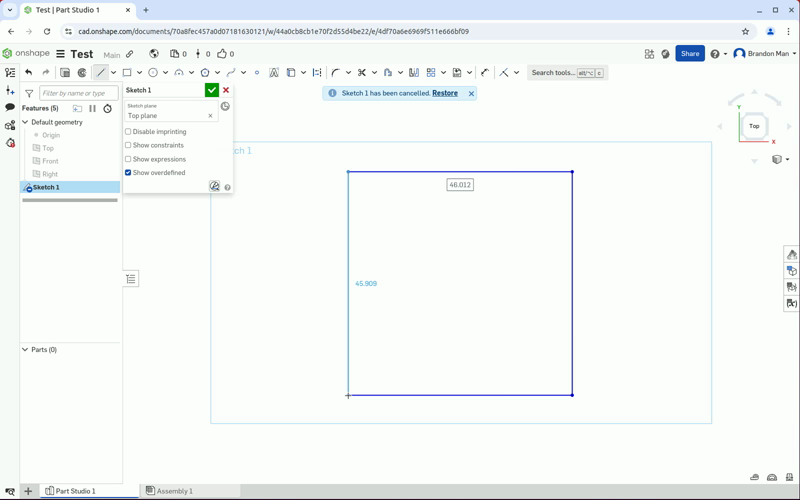
click(348, 395)
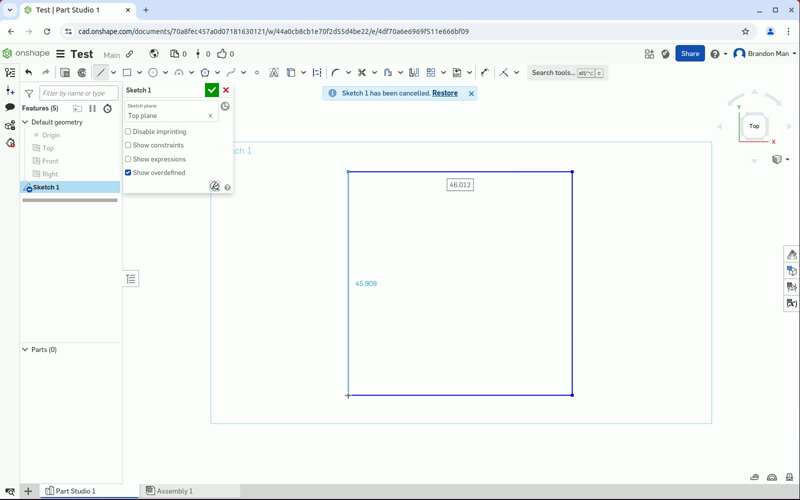
key(esc)
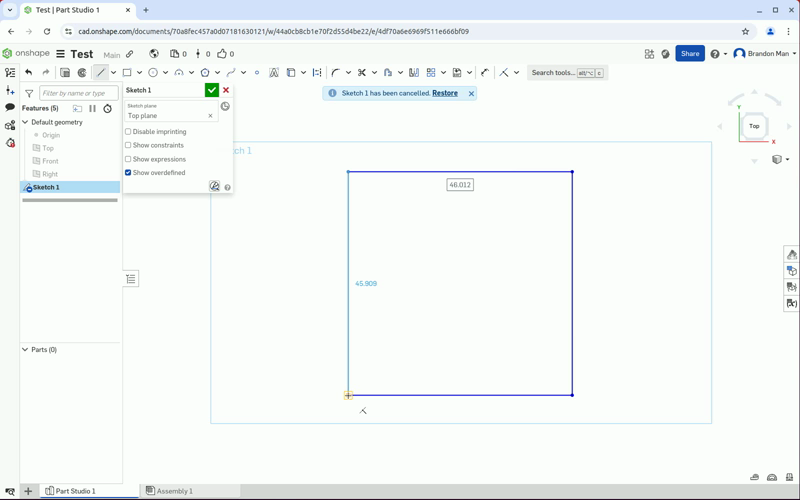
key(c)
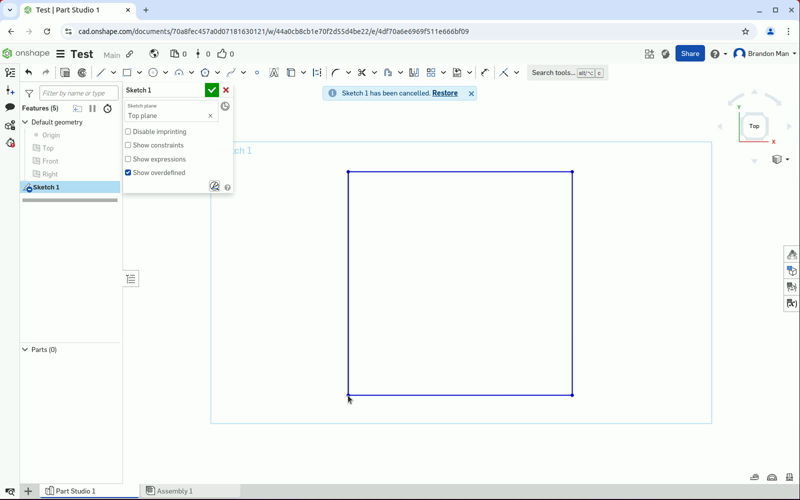
key_down(shift)
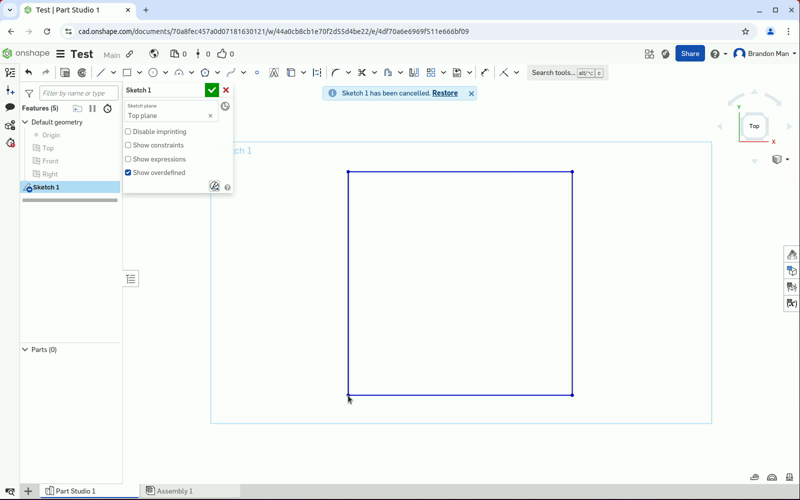
mouse_move(461, 282)
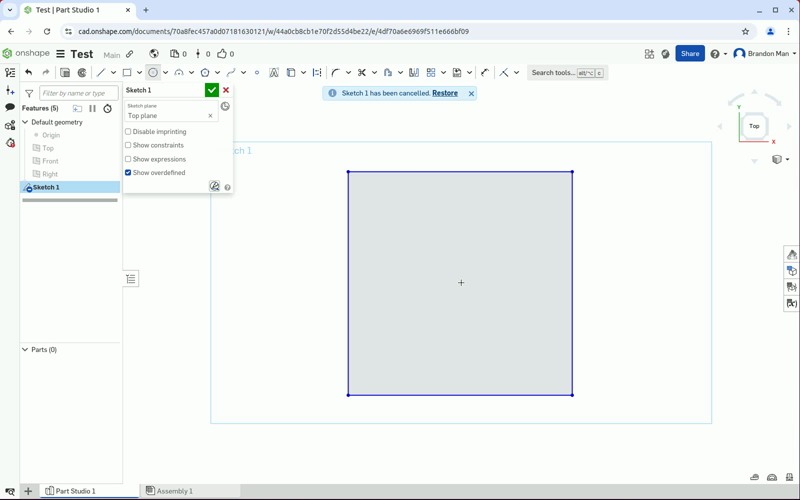
click(461, 282)
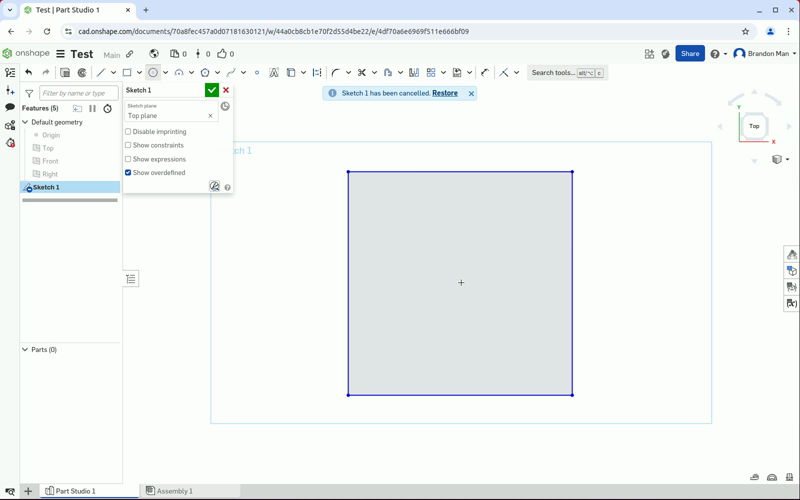
key_up(shift)
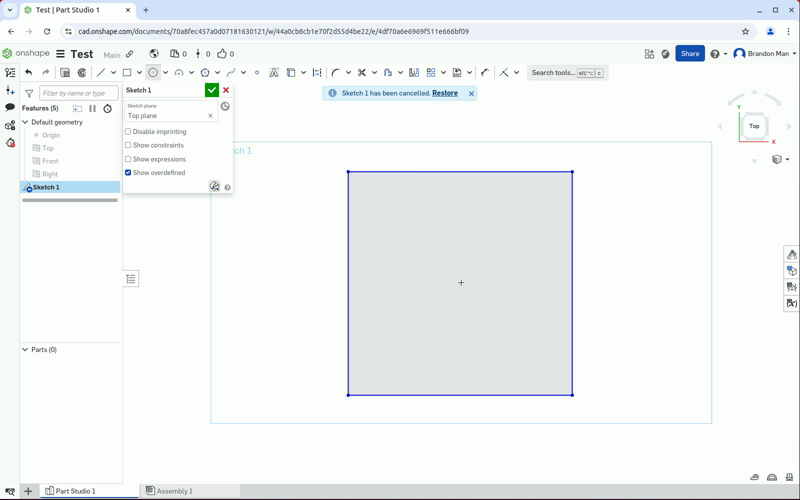
mouse_move(546, 282)
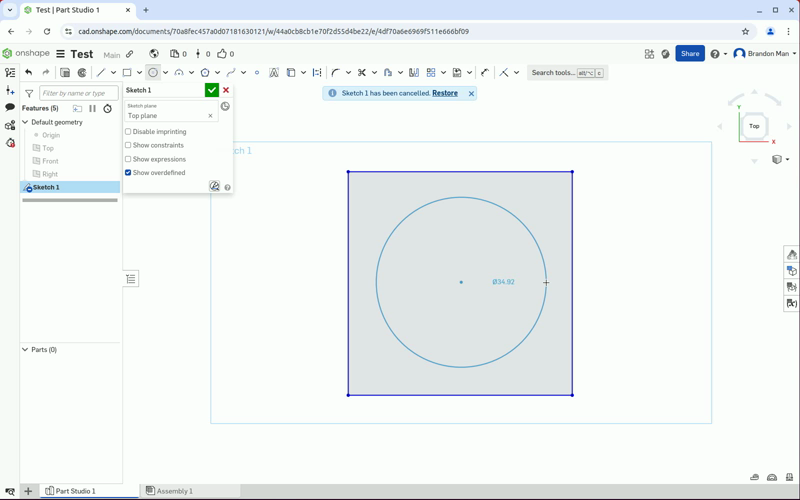
click(546, 282)
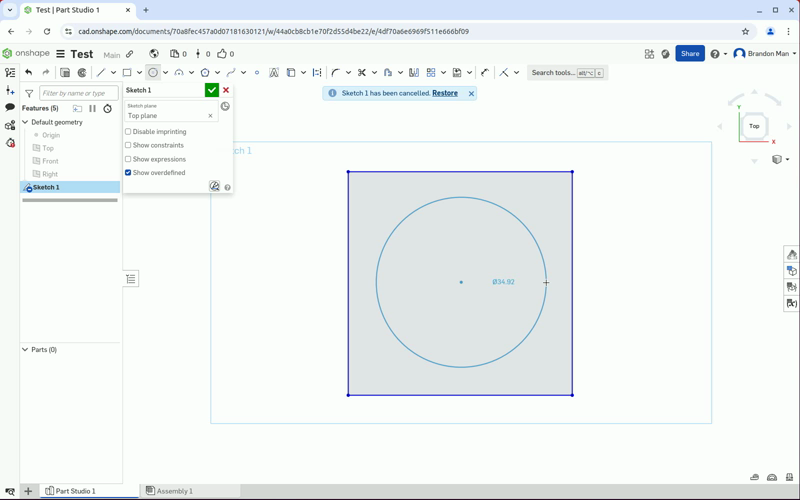
key(esc)
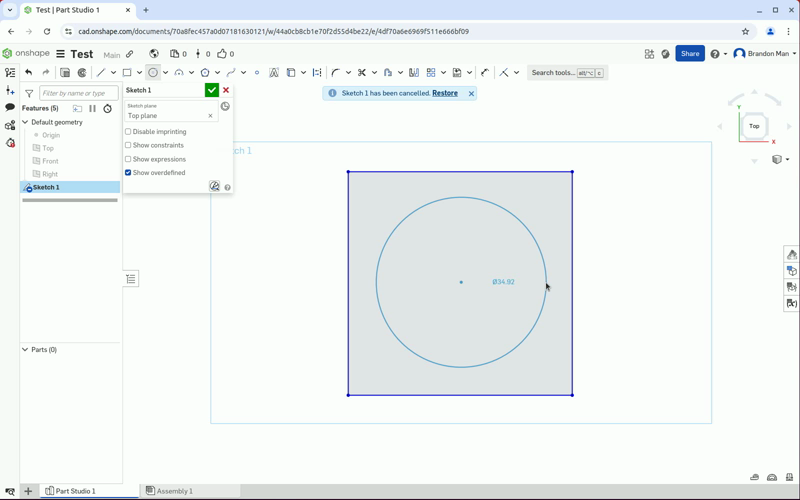
mouse_move(374, 199)
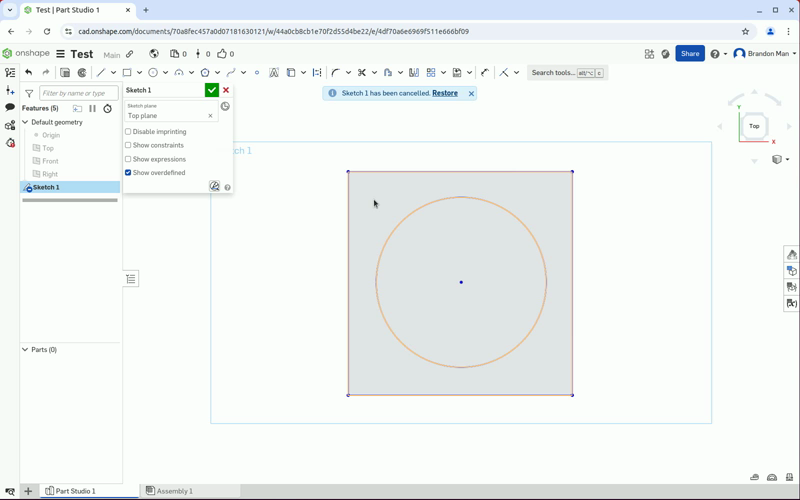
click(374, 199)
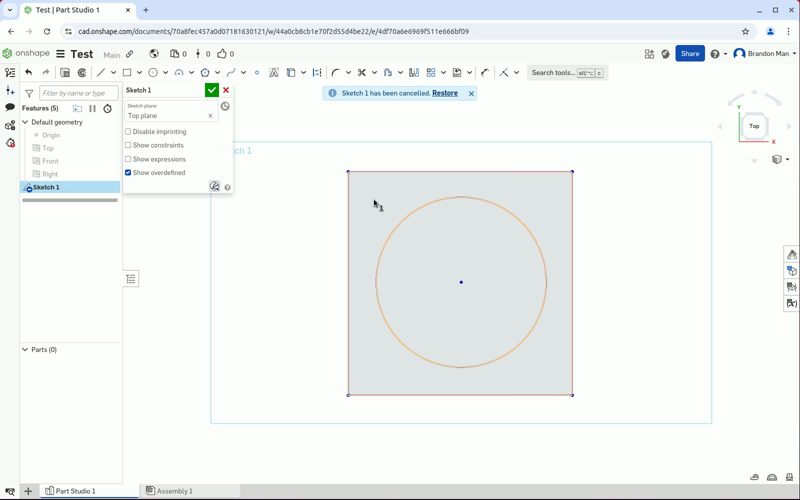
mouse_move(73, 352)
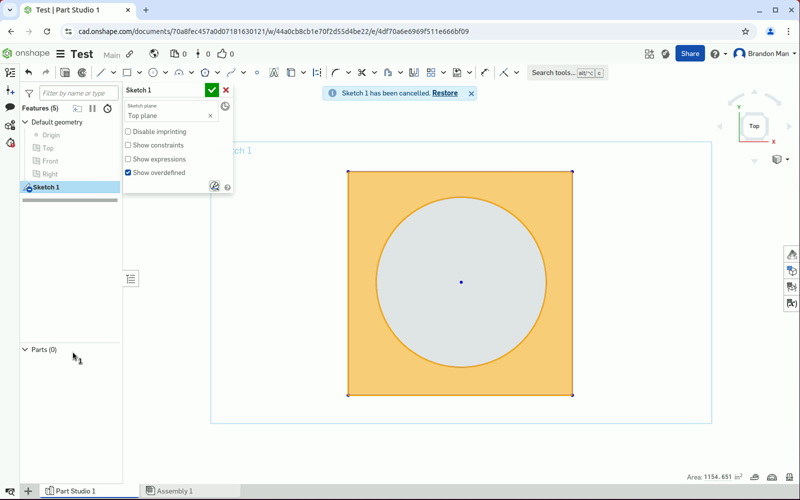
key(shift+y)
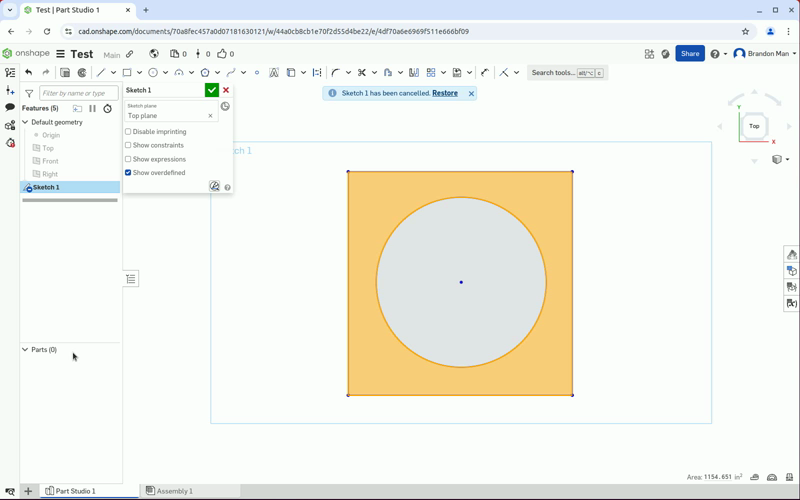
key(shift+e)
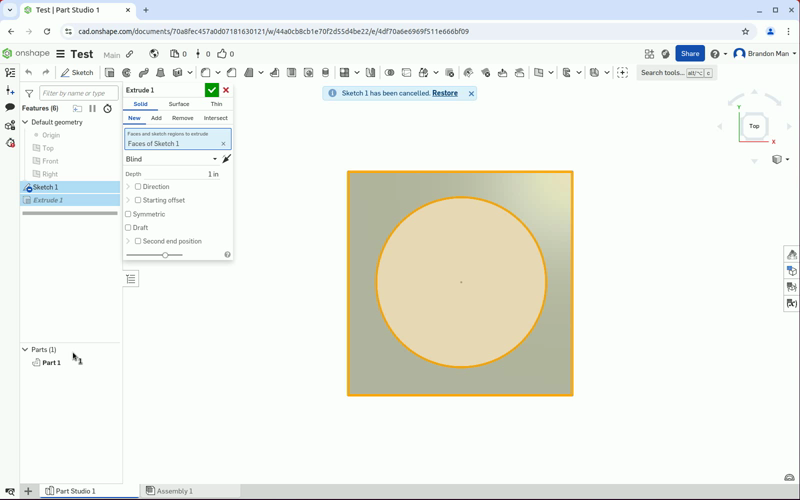
mouse_move(143, 106)
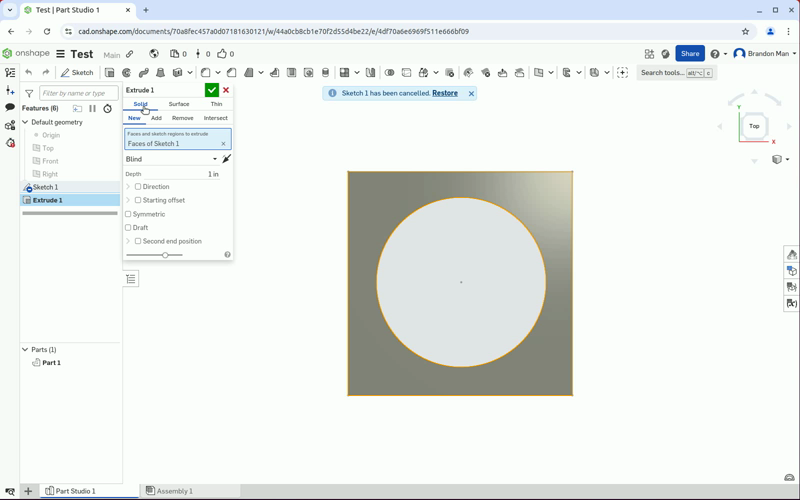
click(143, 106)
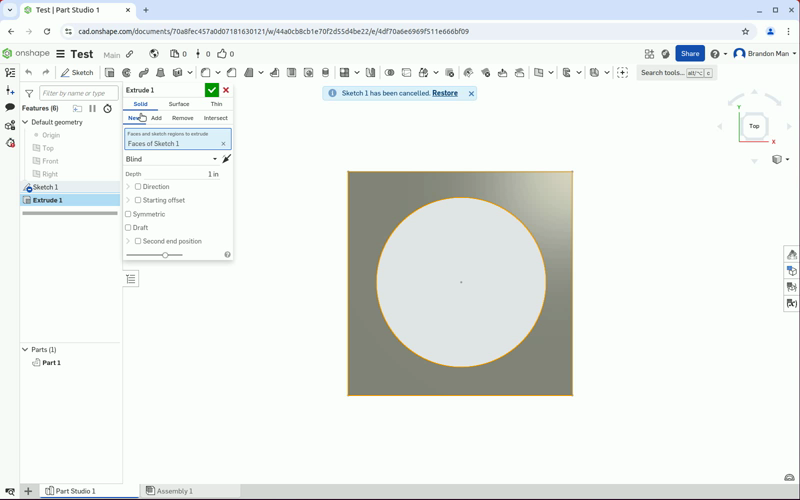
mouse_move(137, 120)
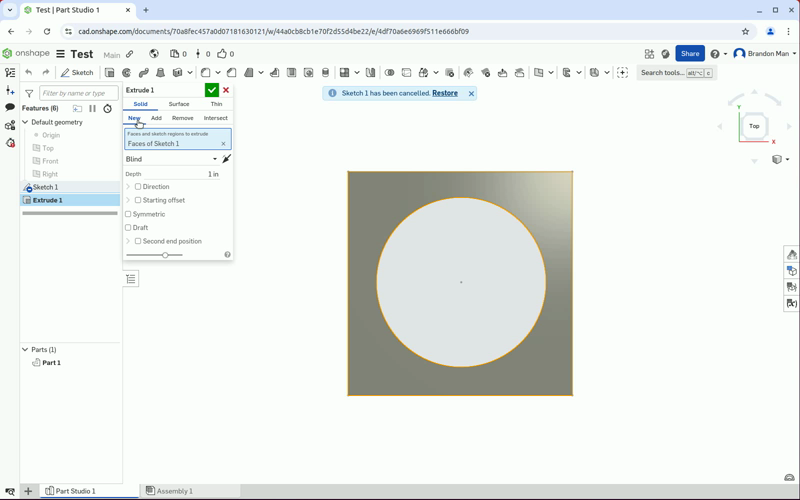
click(137, 120)
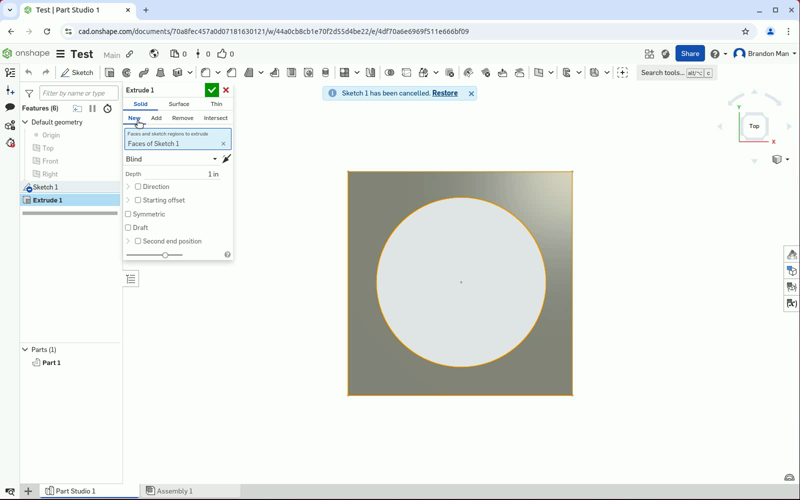
key(tab, 4)
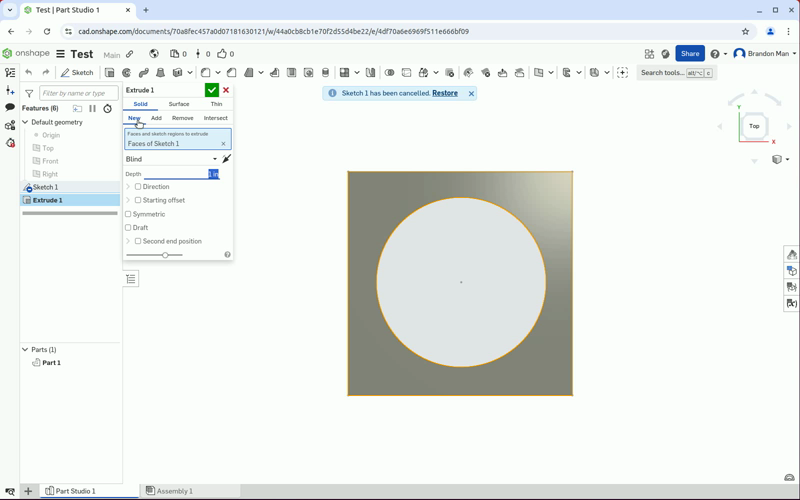
text(4.574)
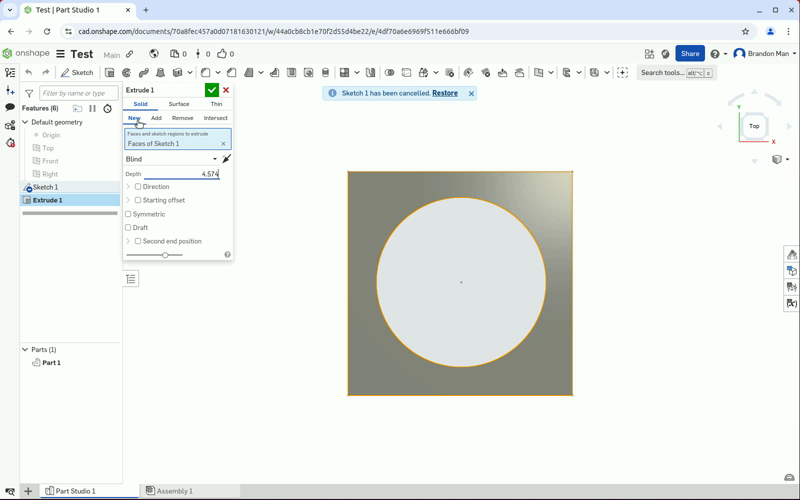
key(enter)
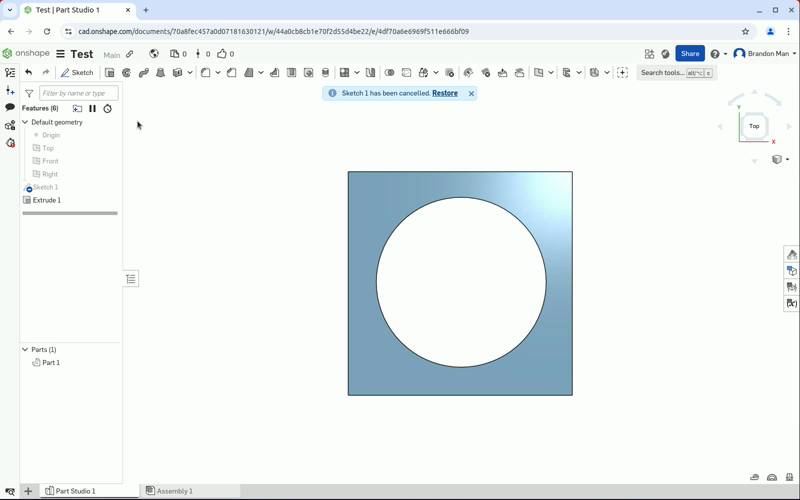
key(shift+h)
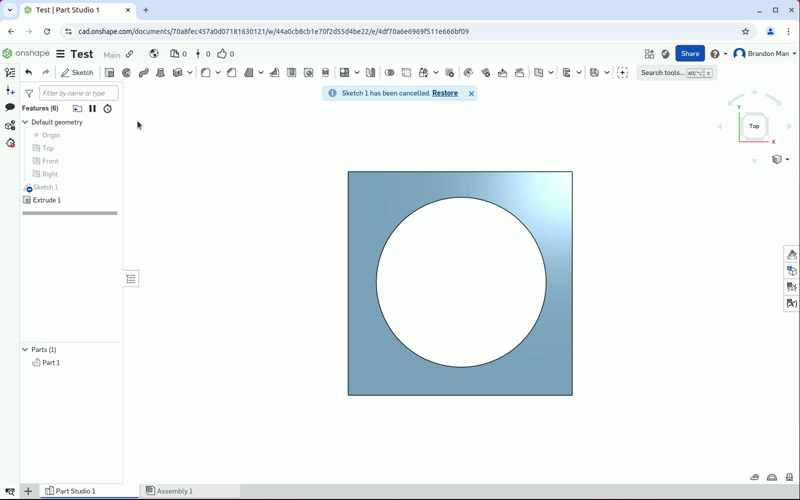
key(shift+h)
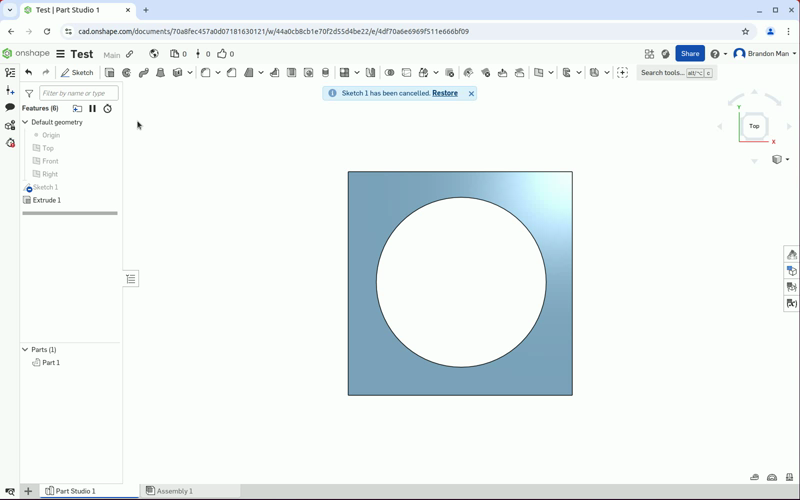
mouse_move(73, 189)
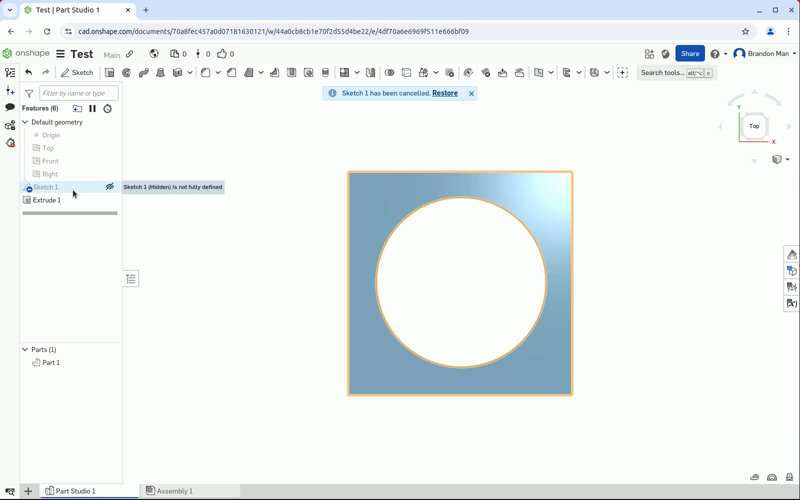
click(73, 189)
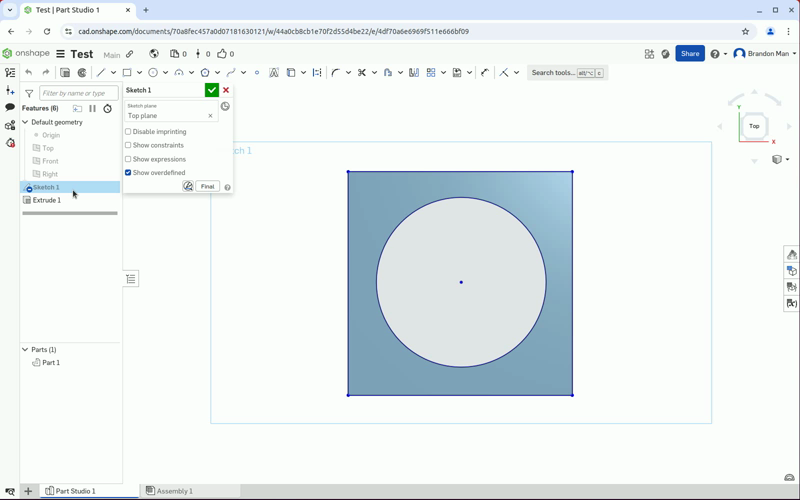
mouse_move(229, 92)
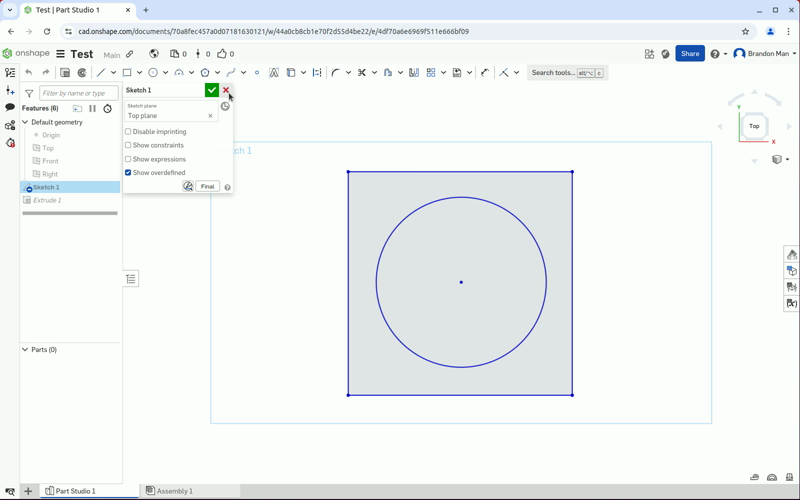
click(229, 92)
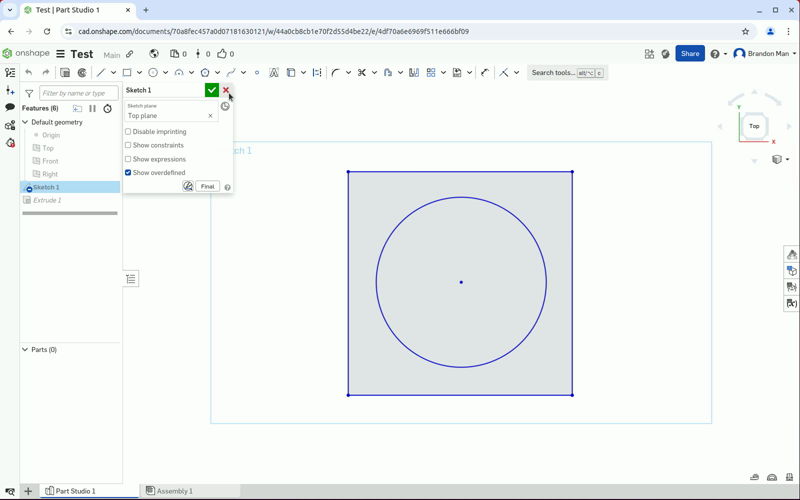
key(shift+s)
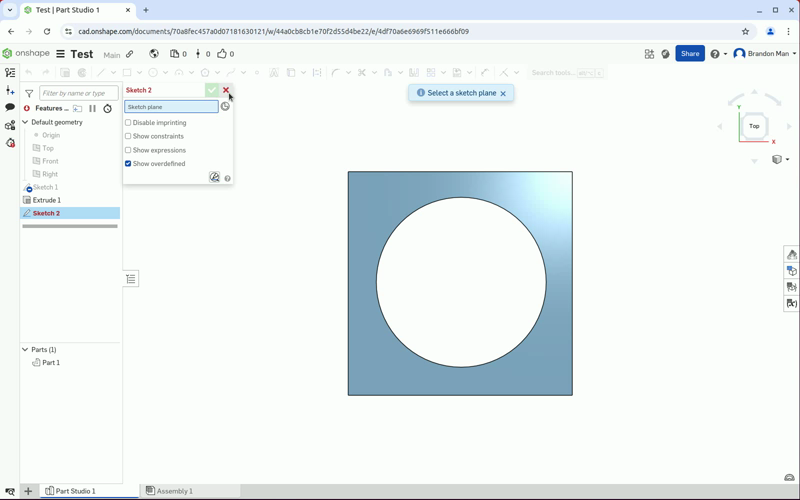
mouse_move(73, 150)
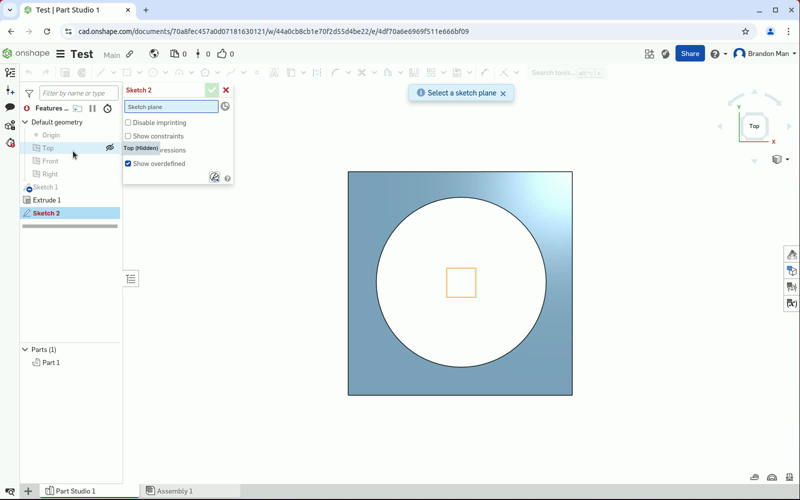
click(73, 150)
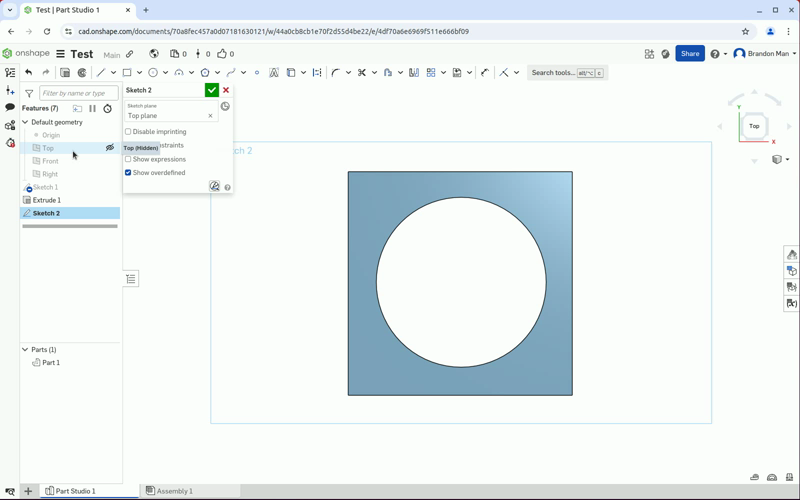
mouse_move(73, 352)
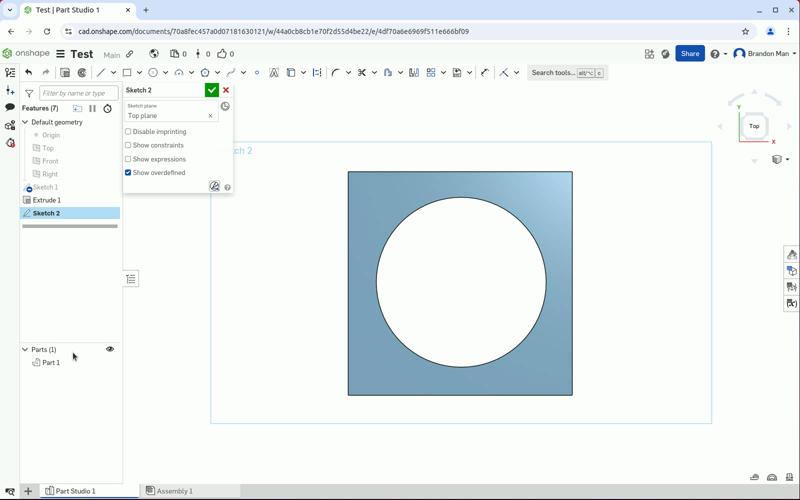
key(y)
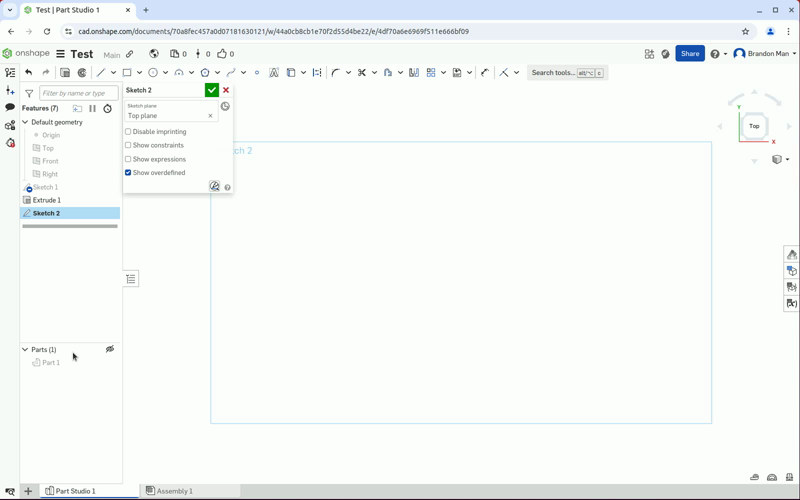
key(c)
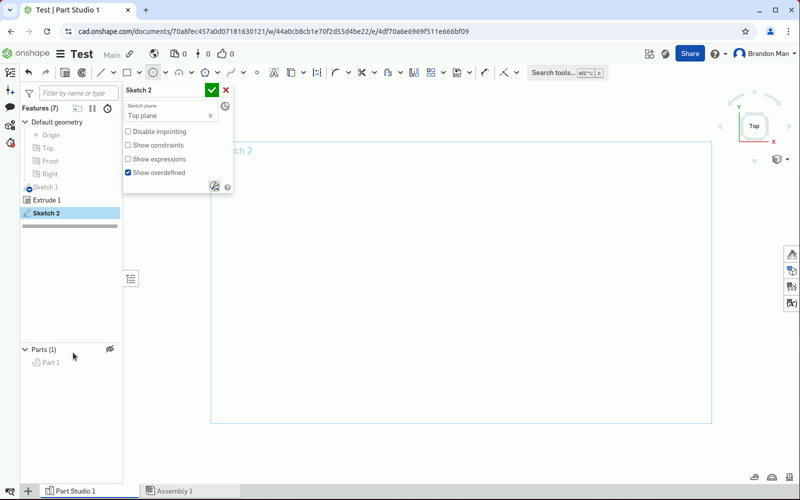
key_down(shift)
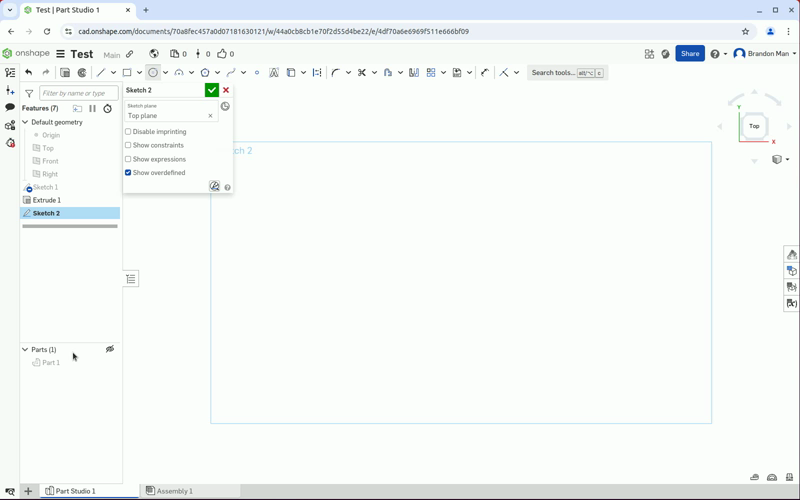
mouse_move(461, 282)
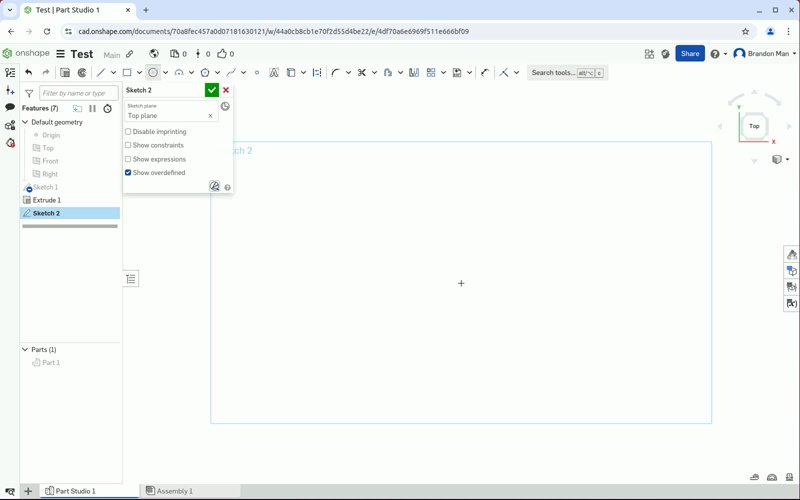
click(461, 282)
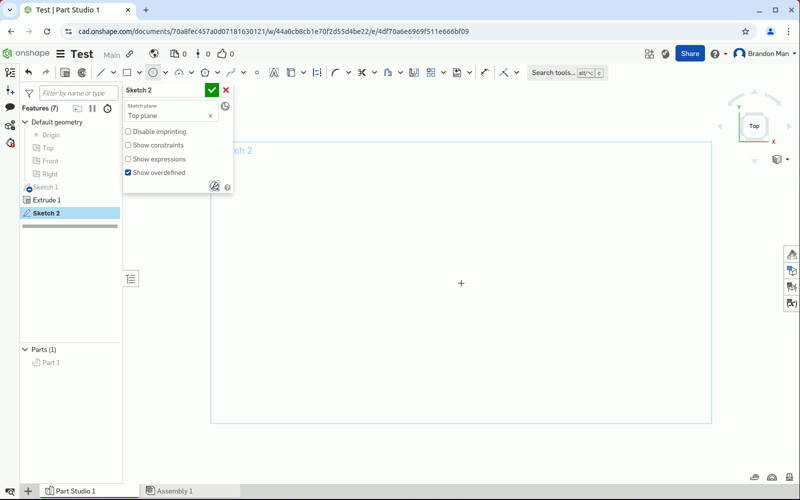
key_up(shift)
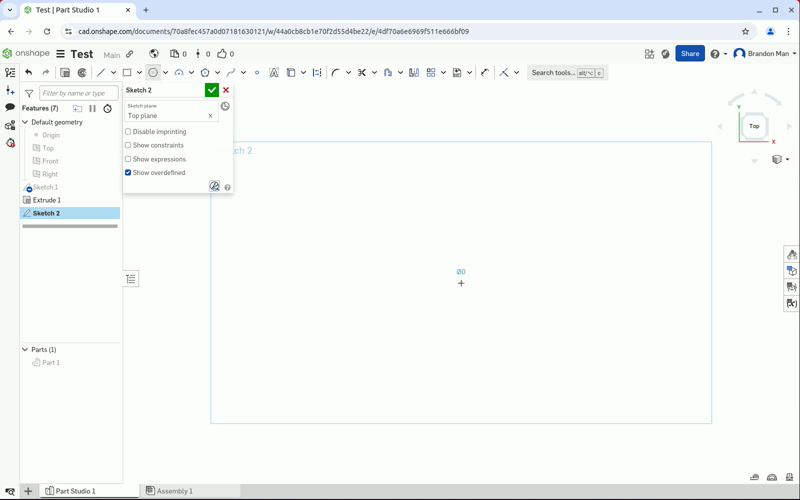
mouse_move(546, 282)
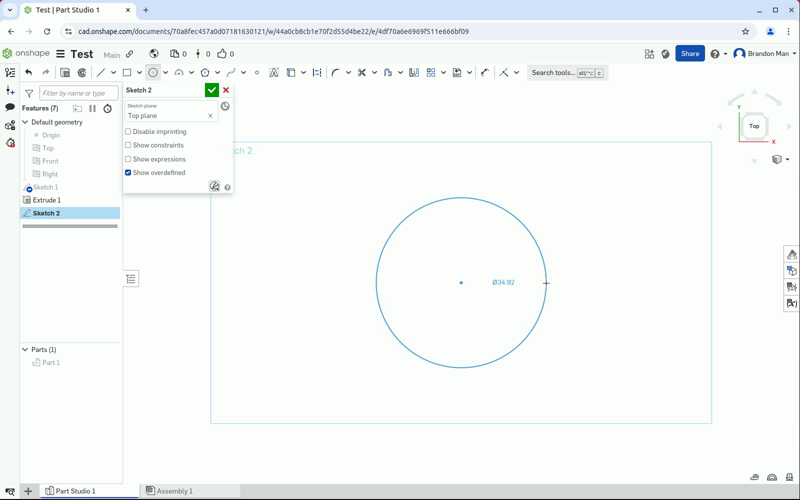
click(546, 282)
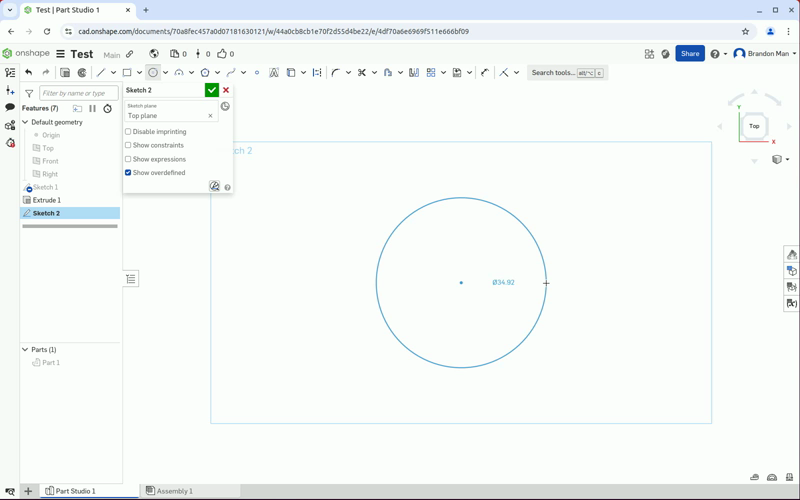
key(esc)
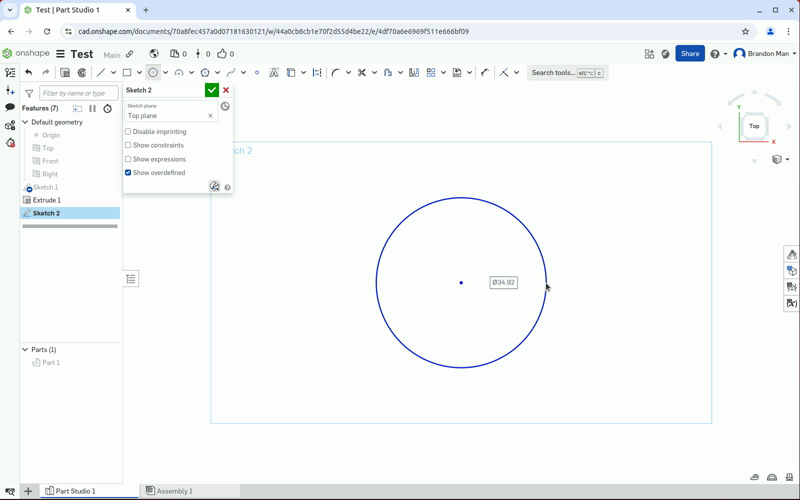
key(c)
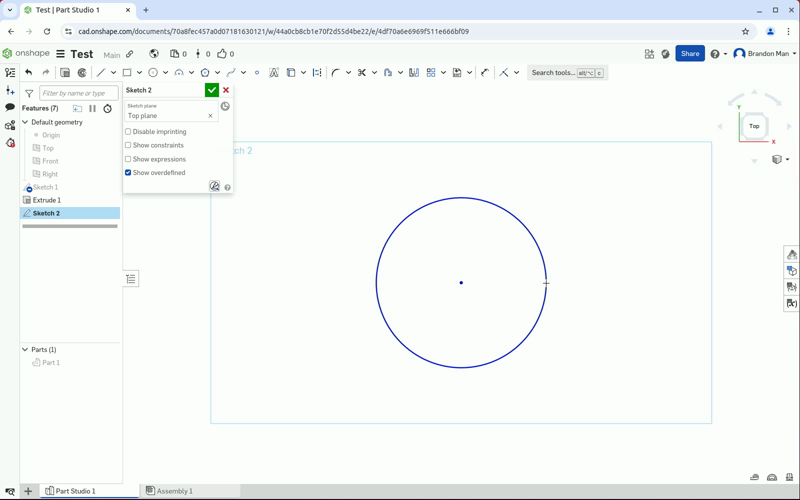
key_down(shift)
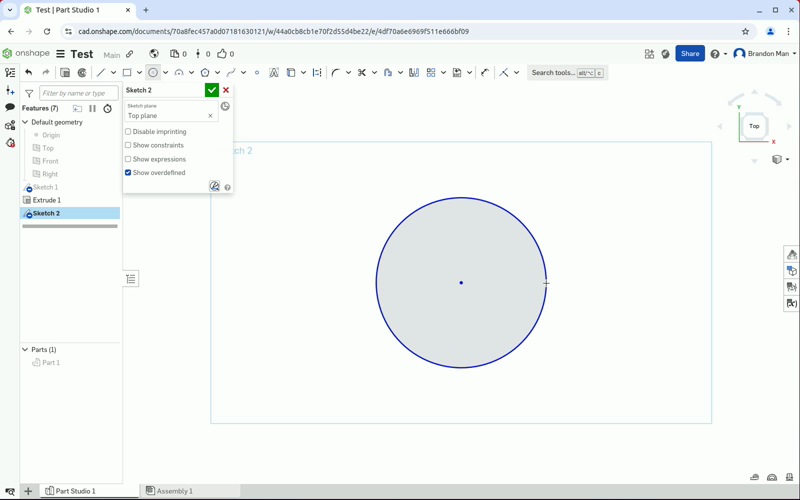
mouse_move(461, 282)
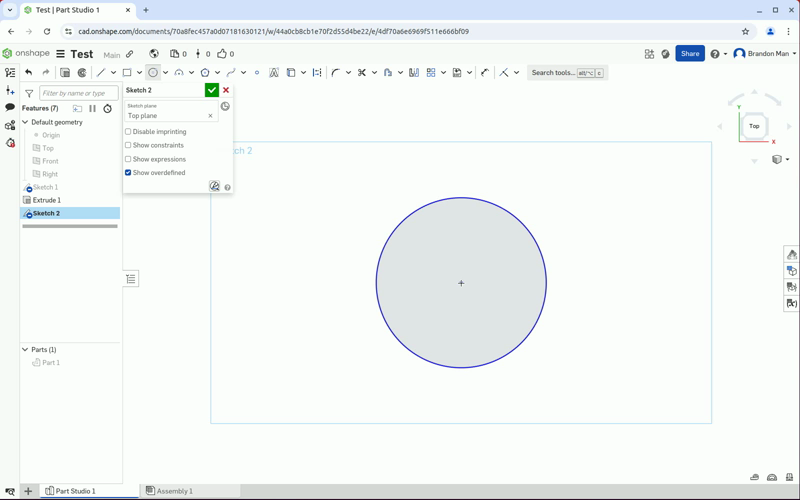
click(461, 282)
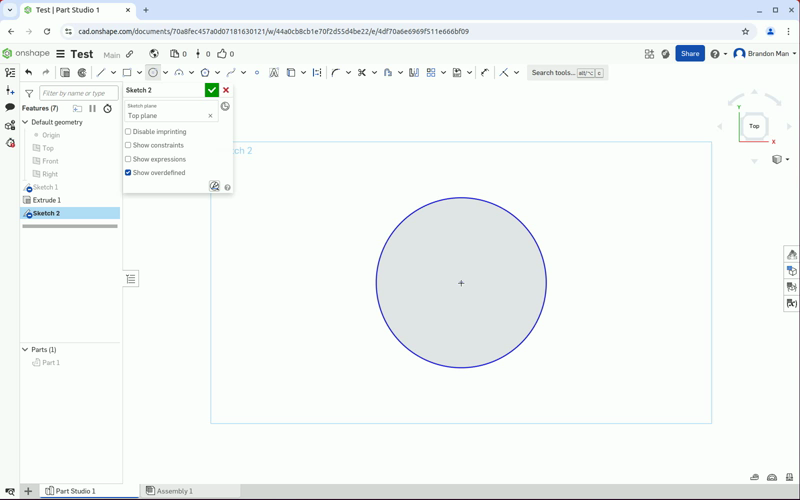
key_up(shift)
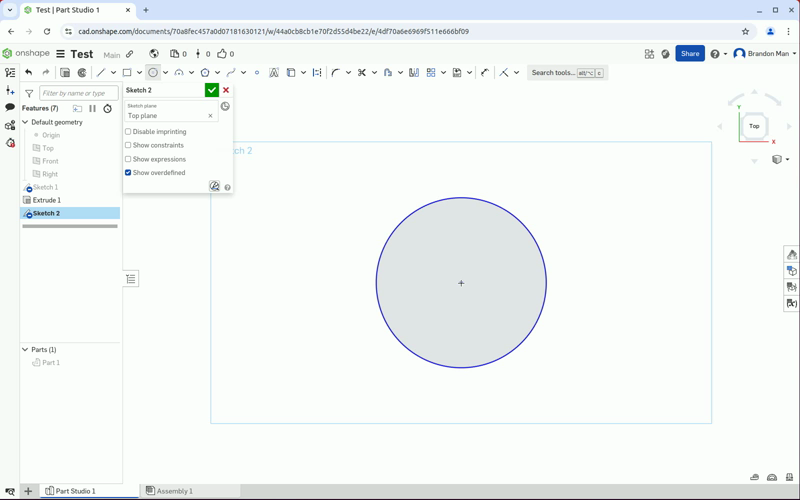
mouse_move(471, 282)
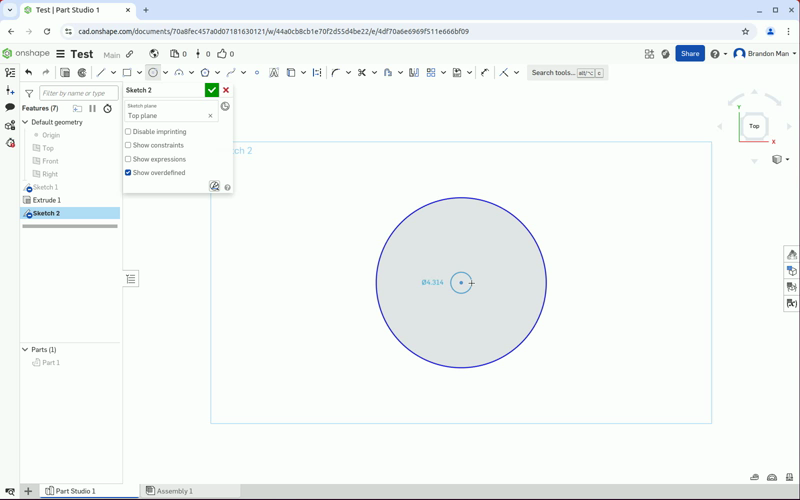
click(471, 282)
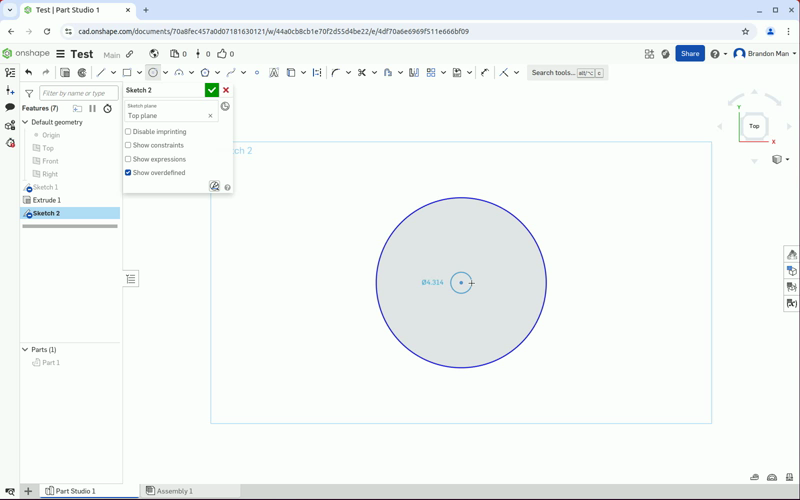
key(esc)
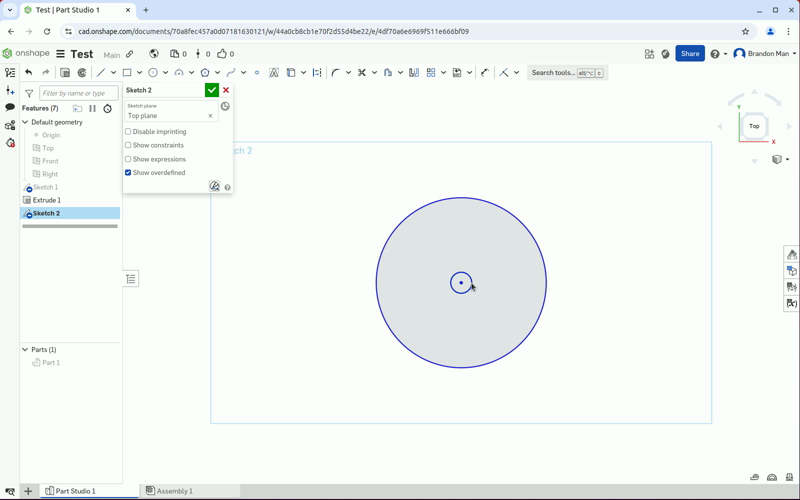
mouse_move(437, 250)
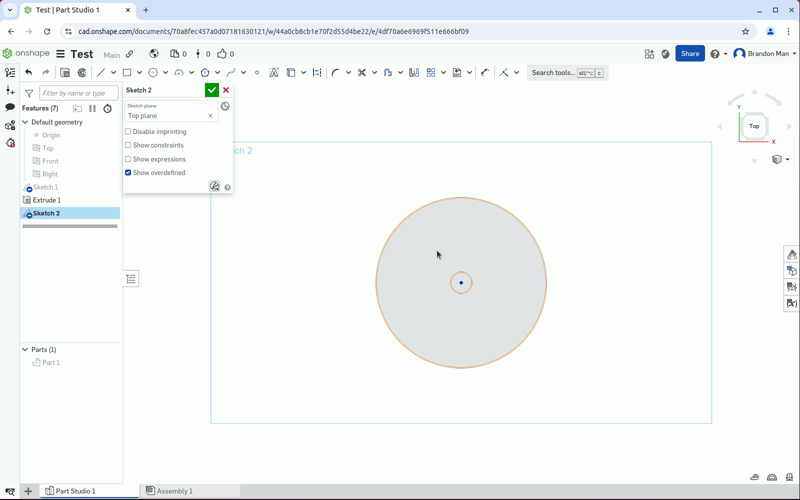
click(437, 250)
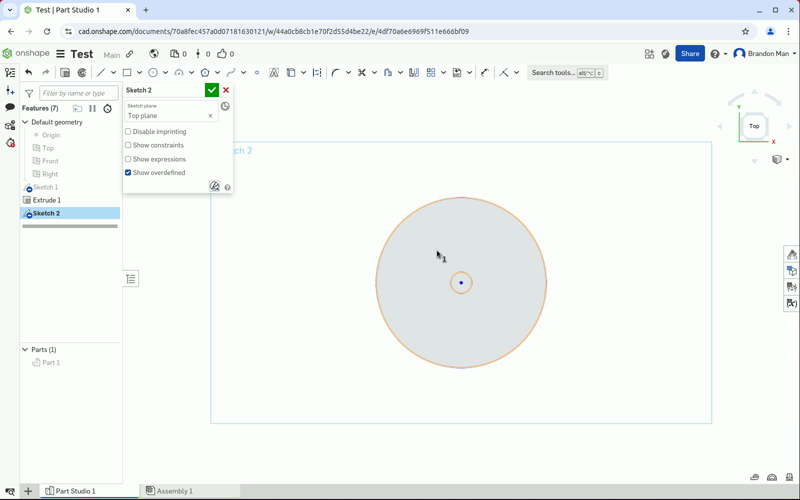
mouse_move(73, 352)
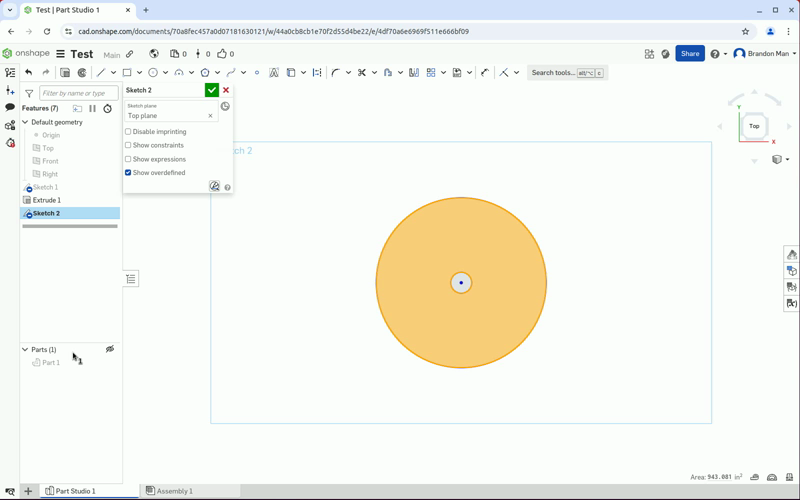
key(shift+y)
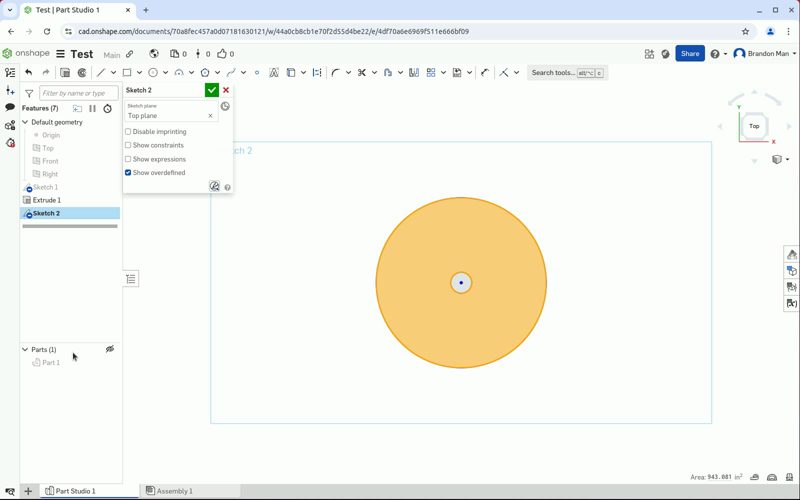
key(shift+e)
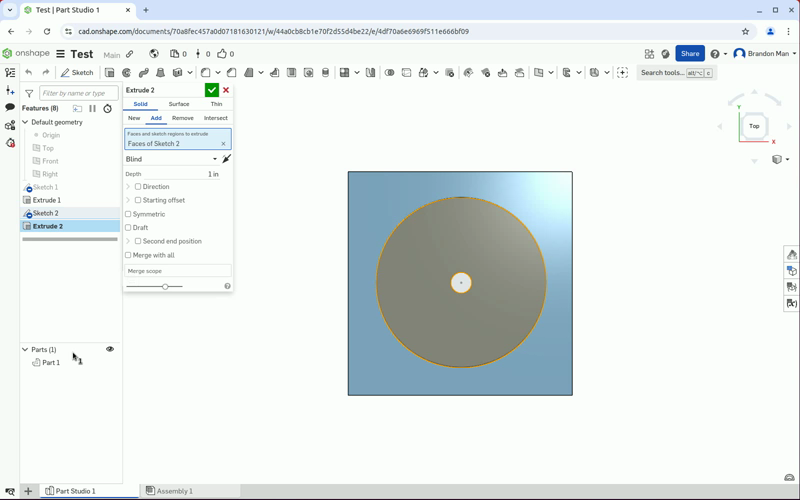
mouse_move(143, 106)
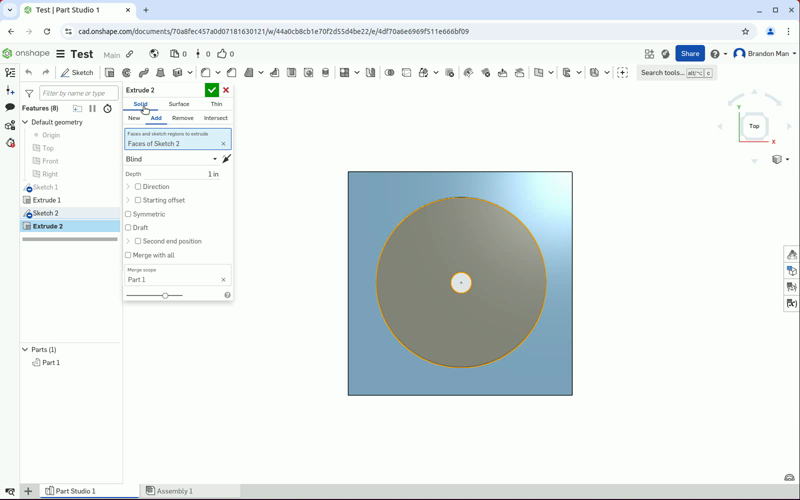
click(143, 106)
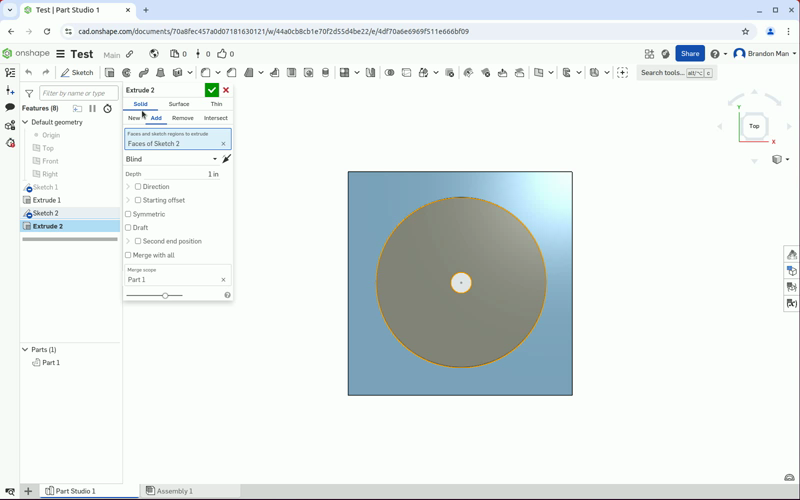
mouse_move(137, 120)
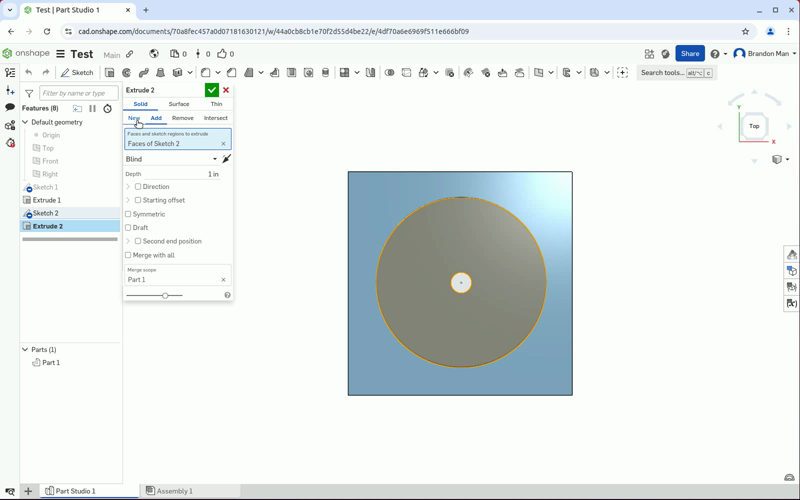
click(137, 120)
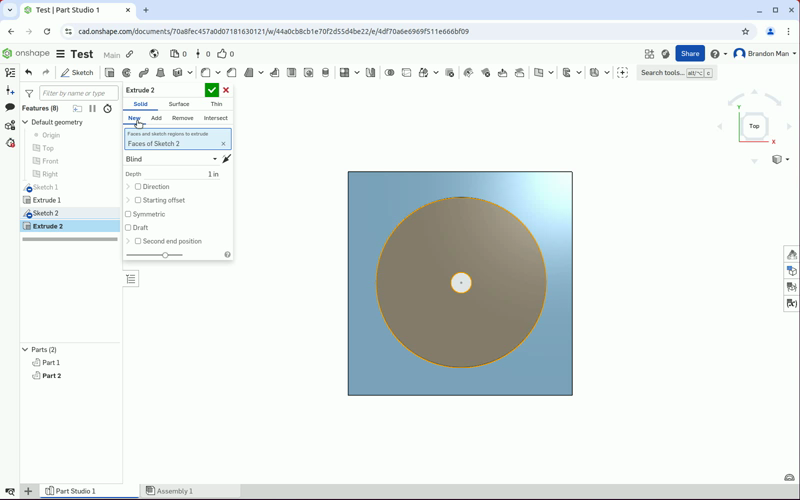
key(tab, 4)
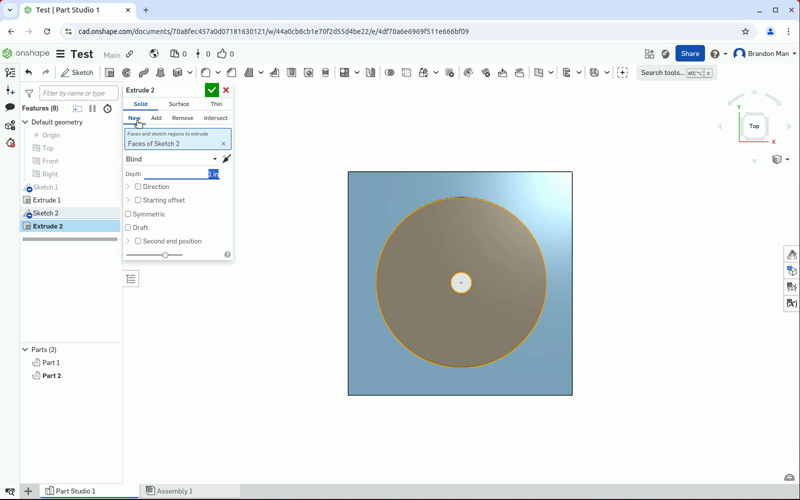
text(0.481)
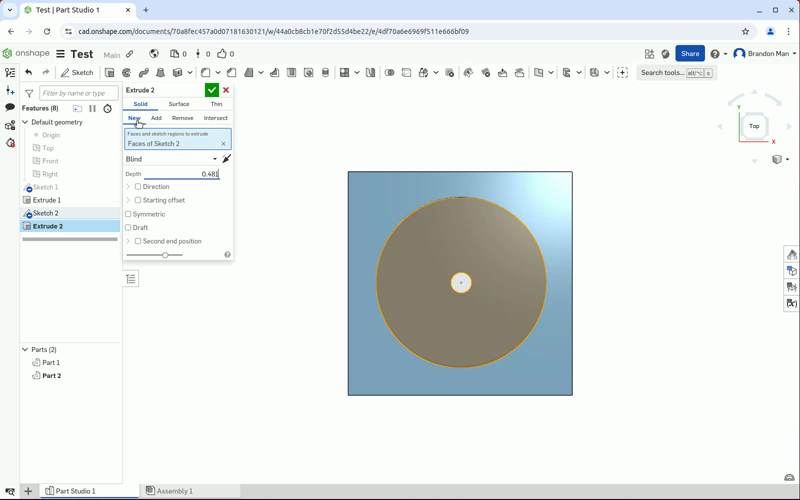
key(enter)
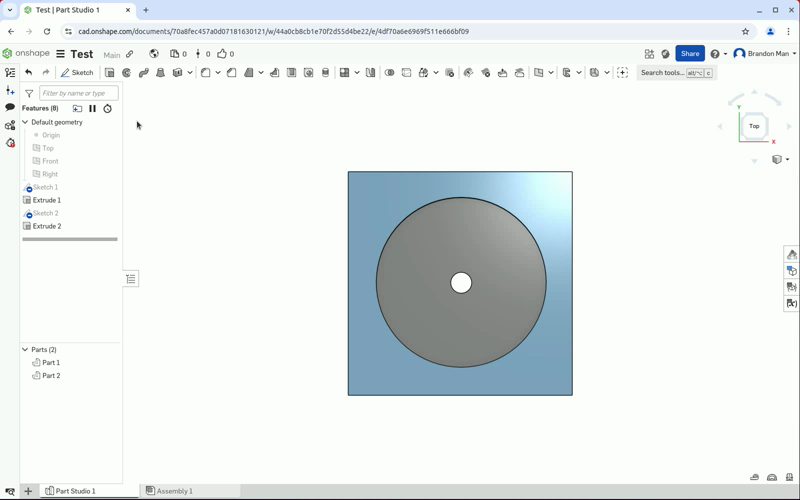
key(shift+h)
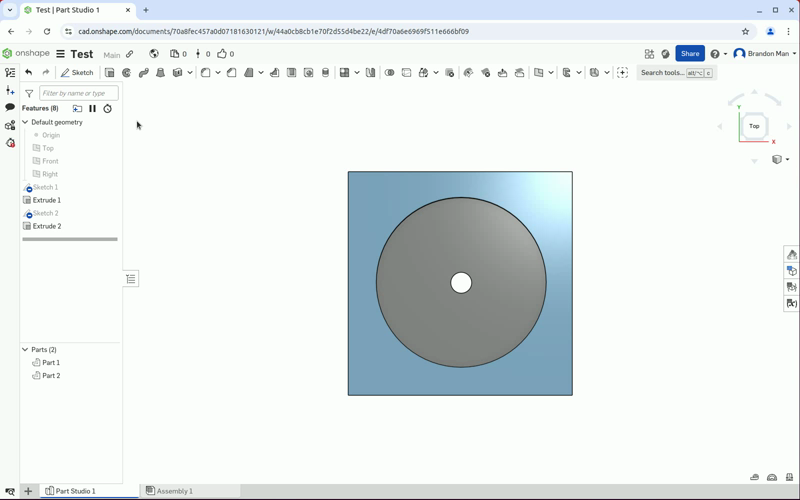
key(shift+h)
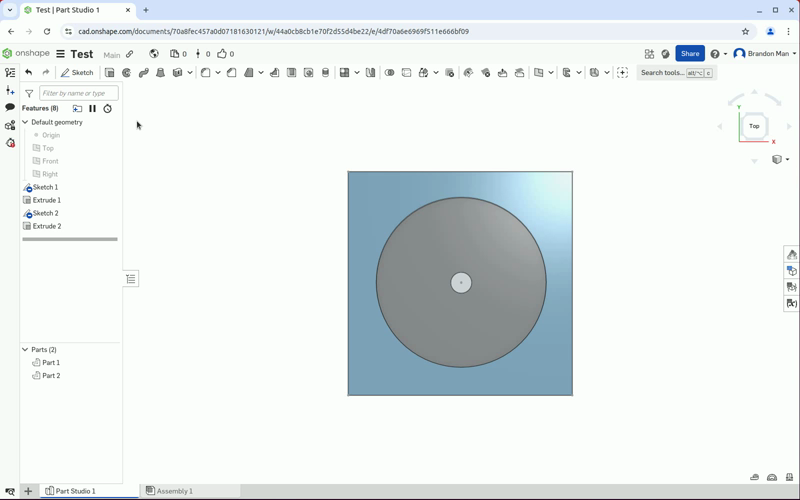
key(shift+7)
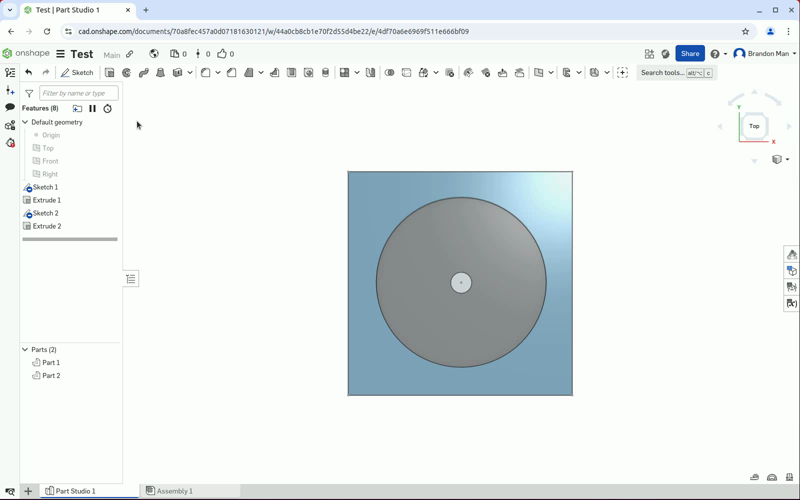
key(up, 3)
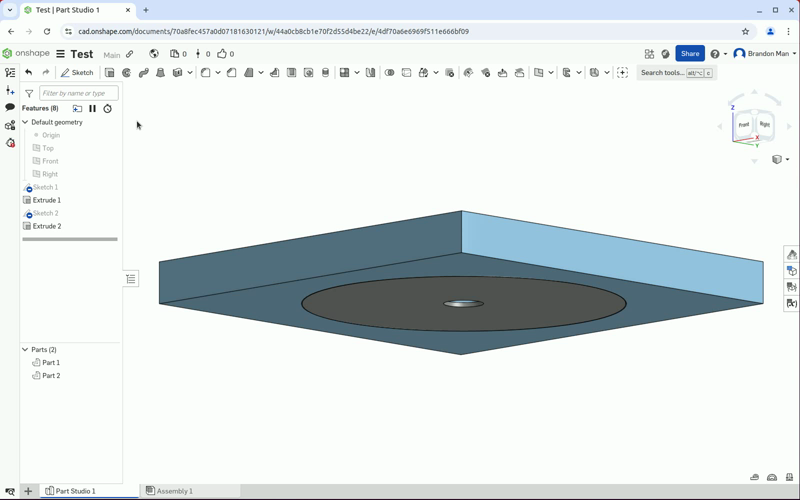
key(left, 3)
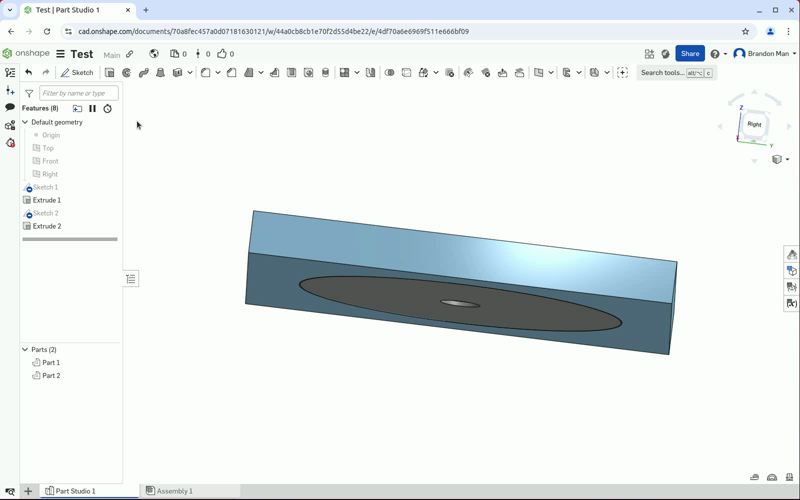
key(right, 3)
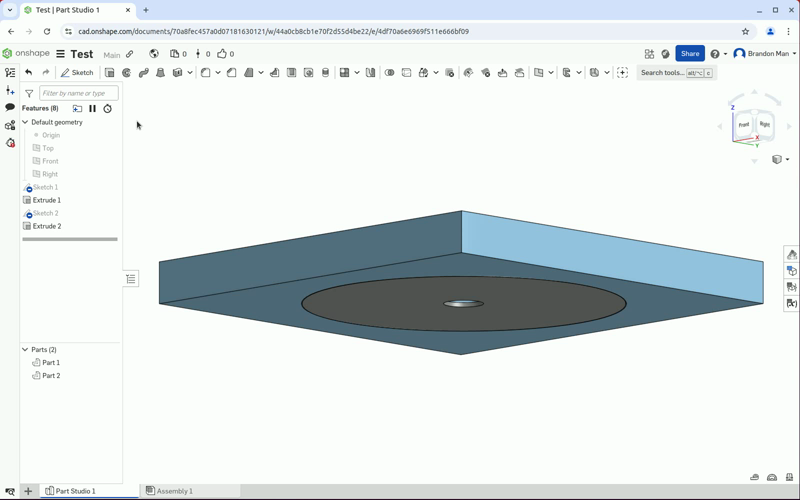
key(down, 3)
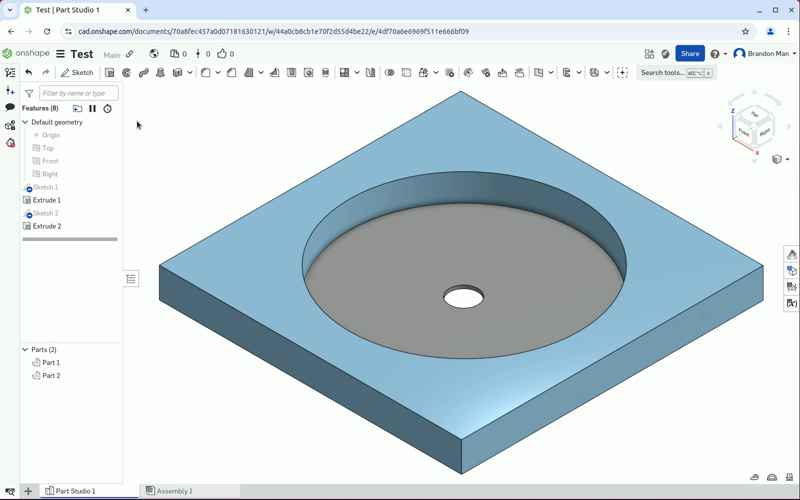
mouse_move(73, 189)
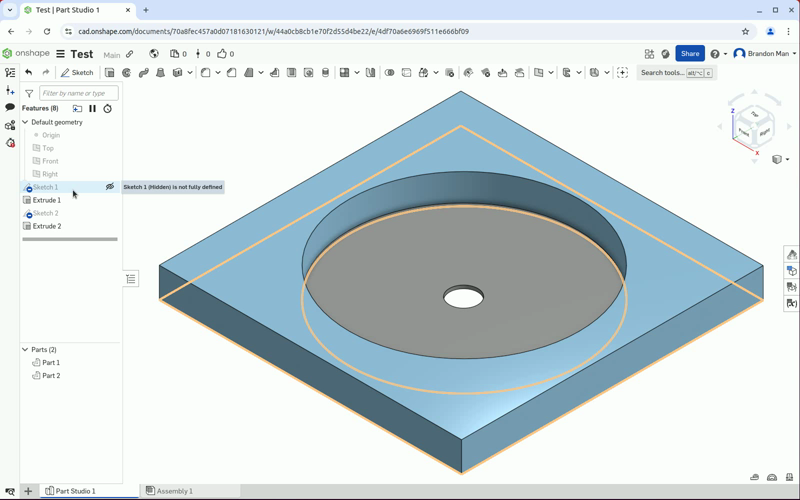
click(73, 189)